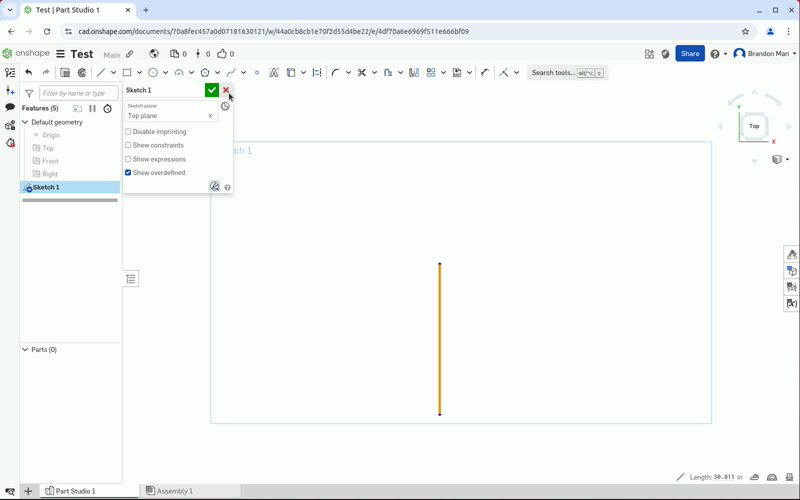
key(shift+h)
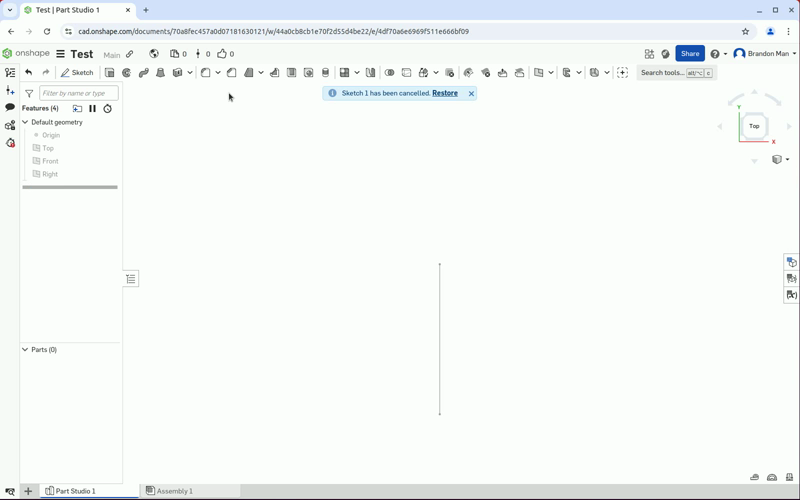
mouse_move(73, 352)
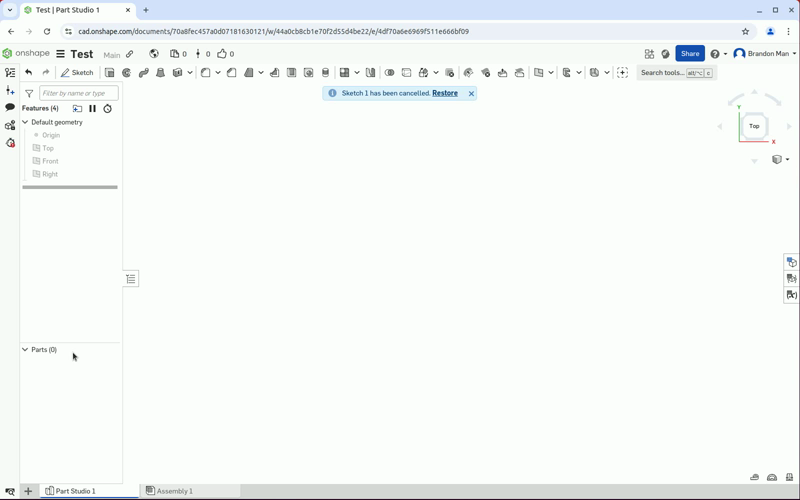
key(y)
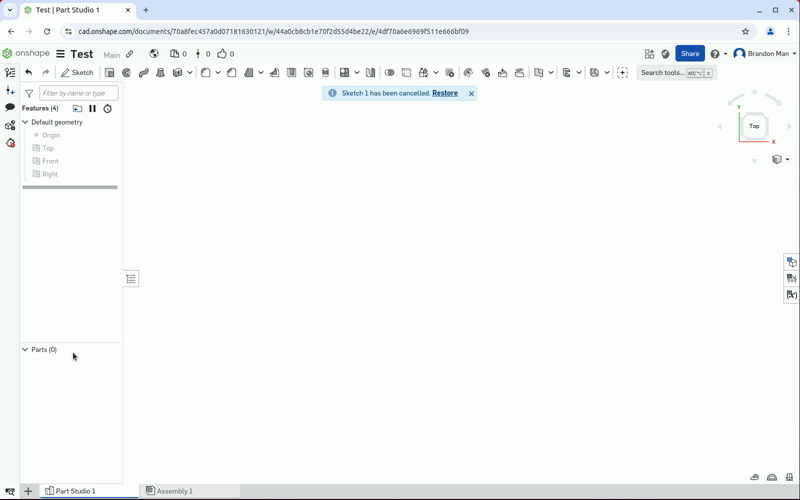
key(shift+p)
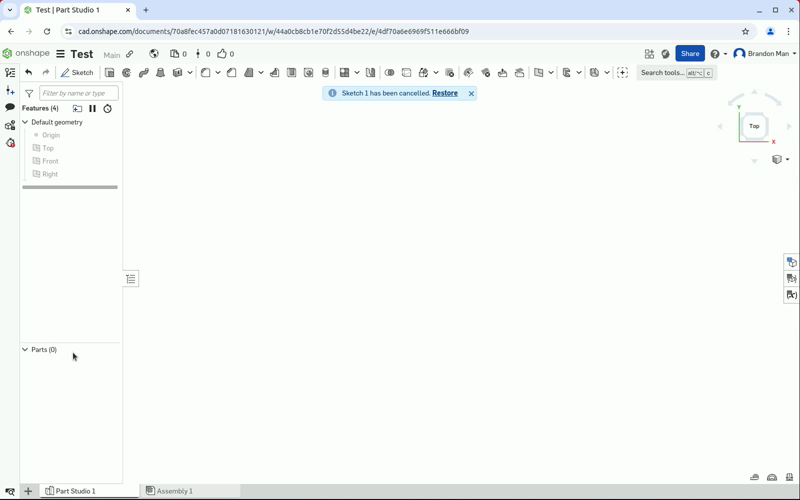
key(space)
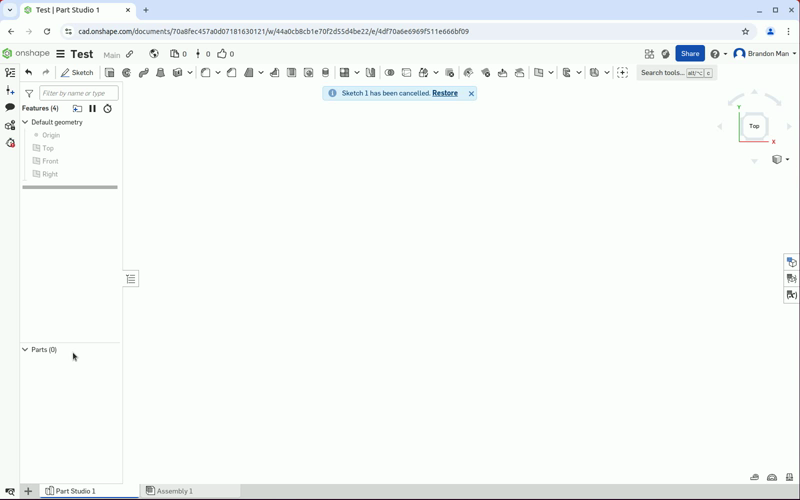
key_down(shift)
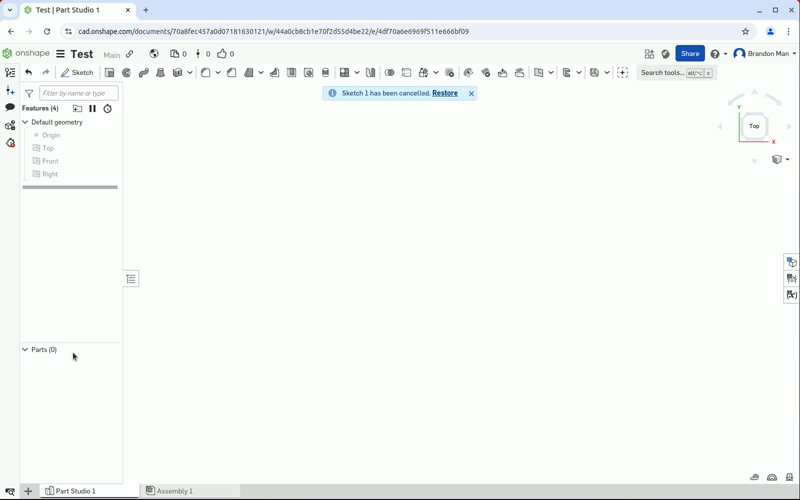
key(up)
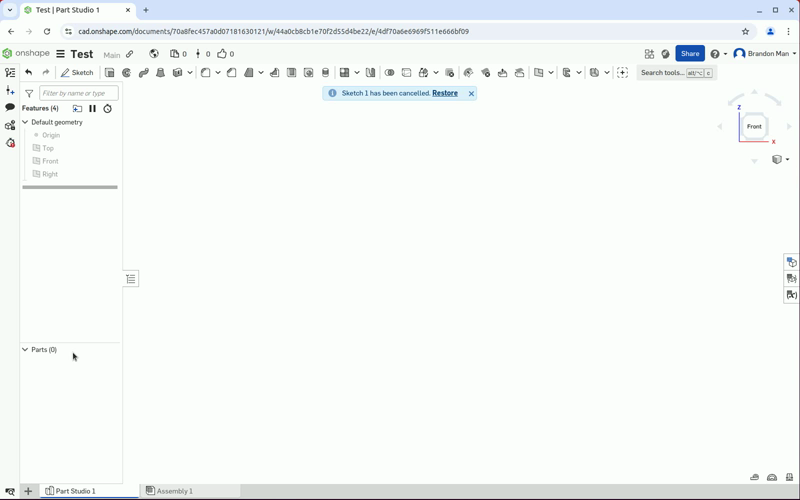
key_up(shift)
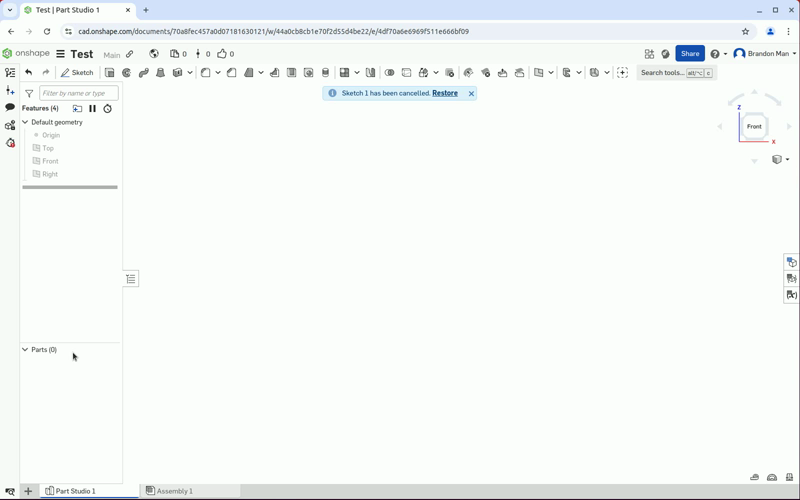
mouse_move(73, 352)
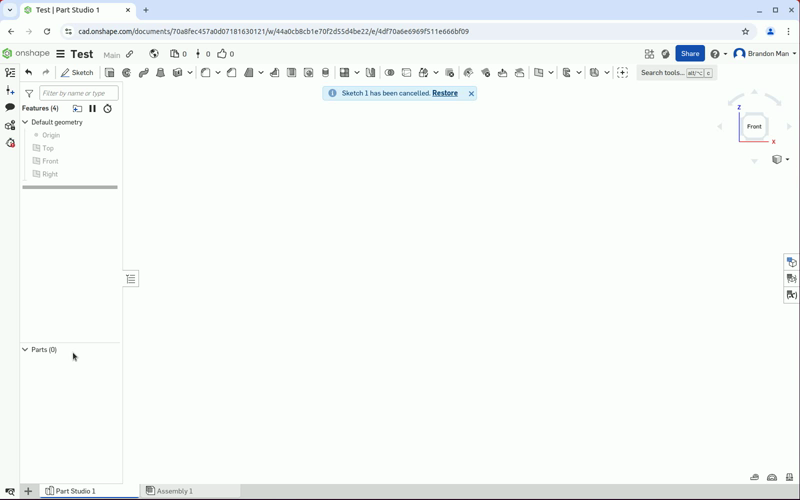
key(shift+y)
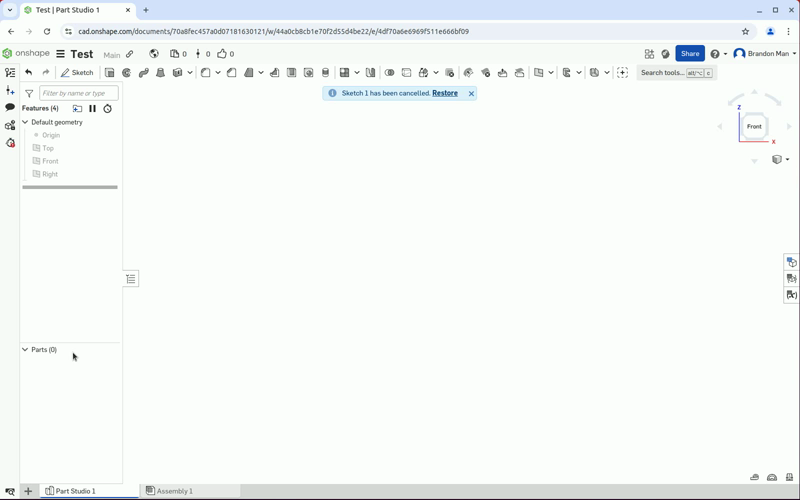
key(shift+s)
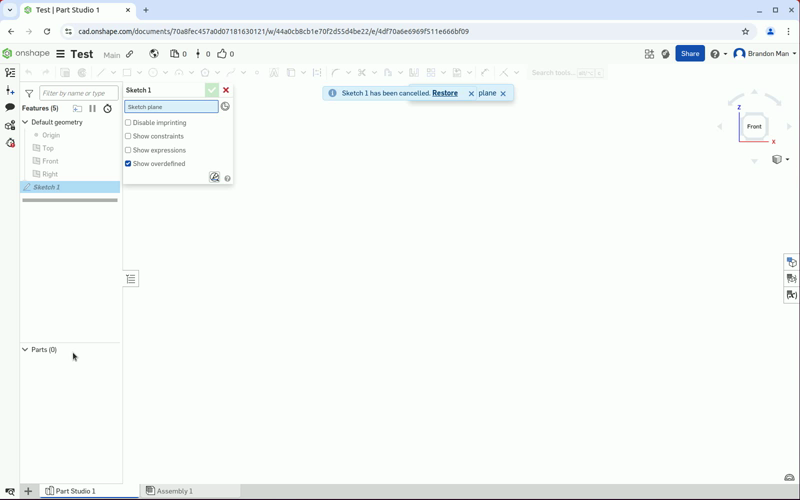
mouse_move(73, 163)
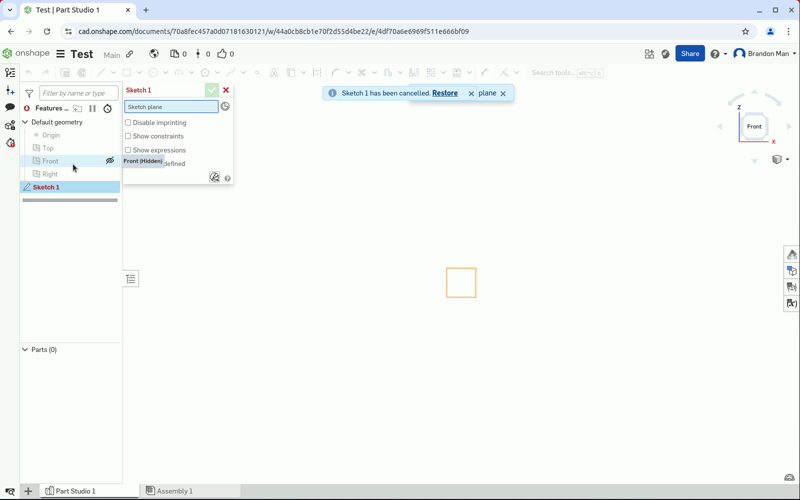
click(73, 163)
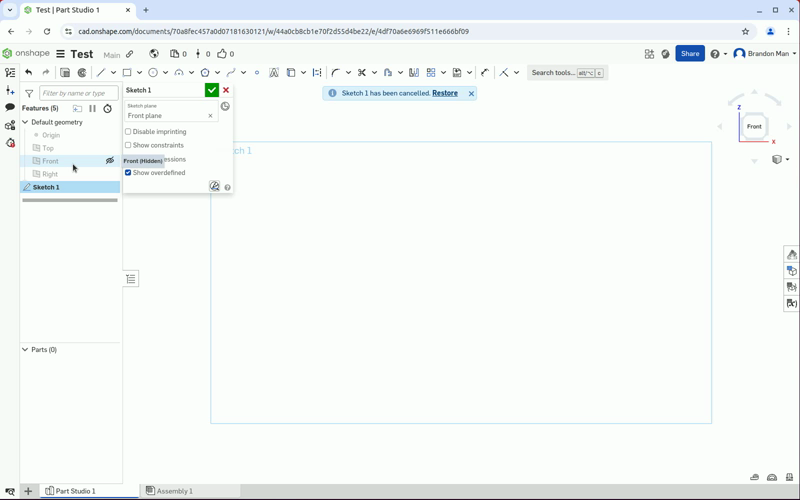
mouse_move(73, 352)
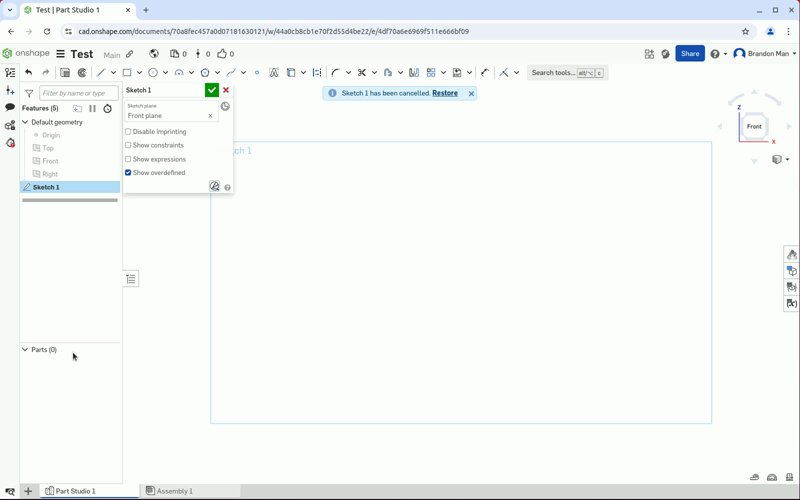
key(y)
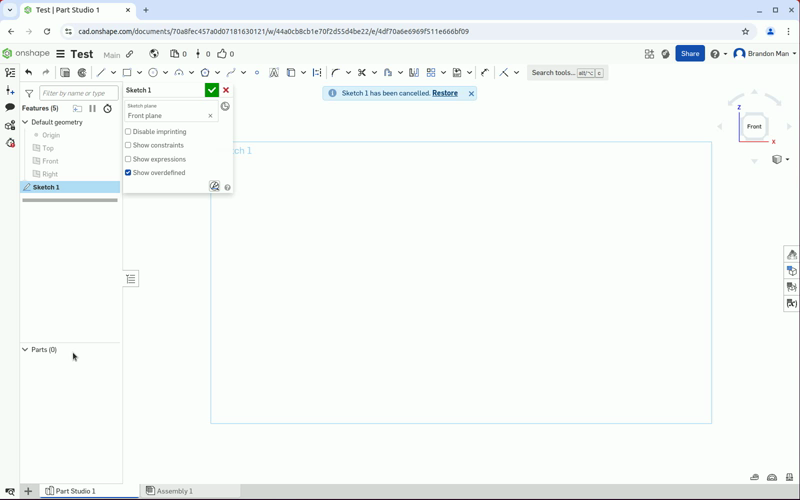
key(l)
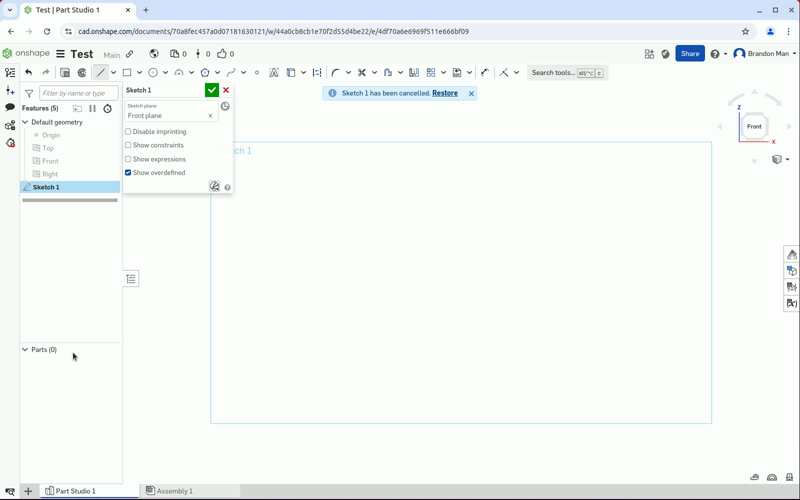
key_down(shift)
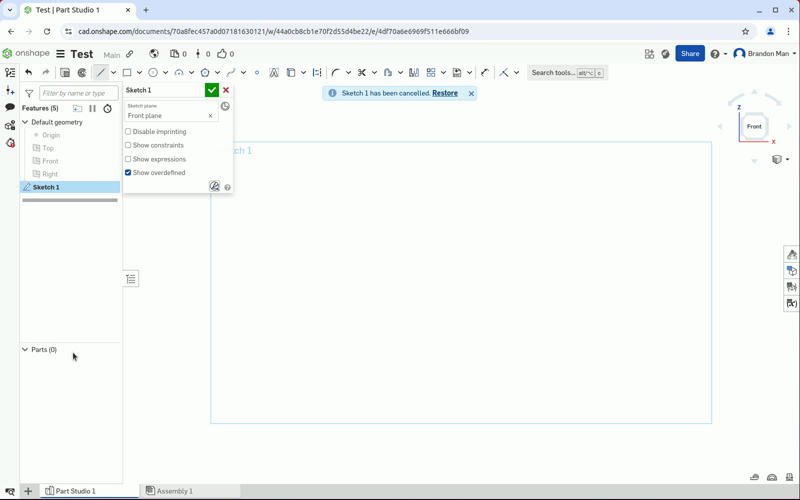
mouse_move(383, 333)
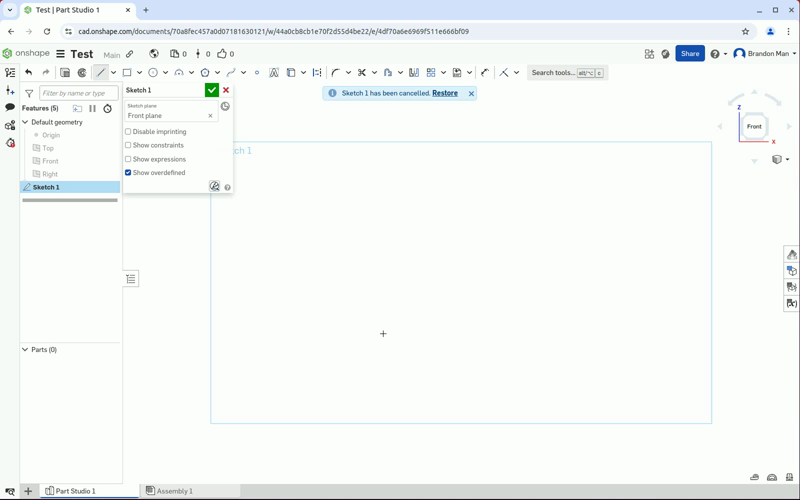
click(383, 333)
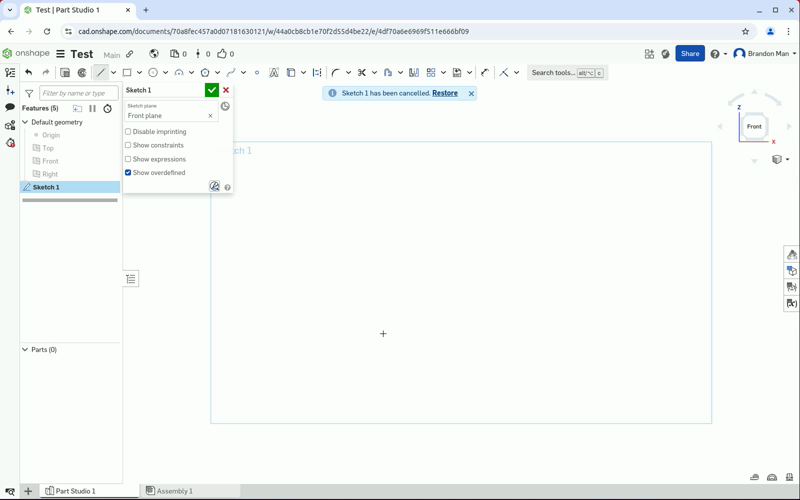
key_up(shift)
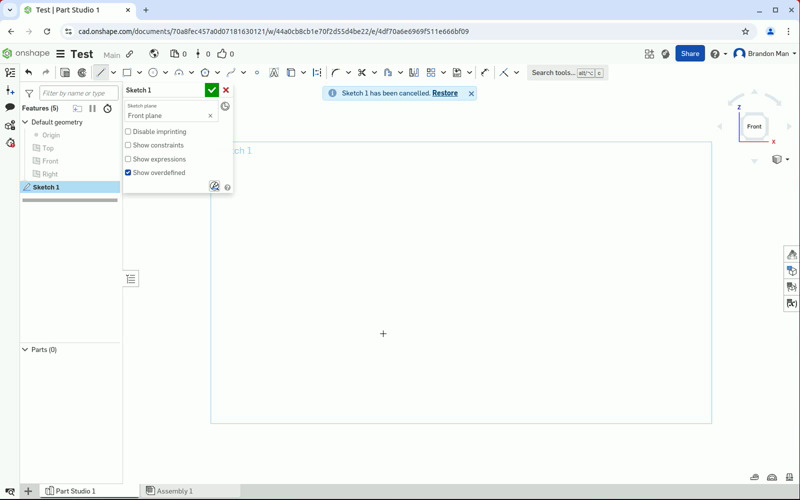
key_down(shift)
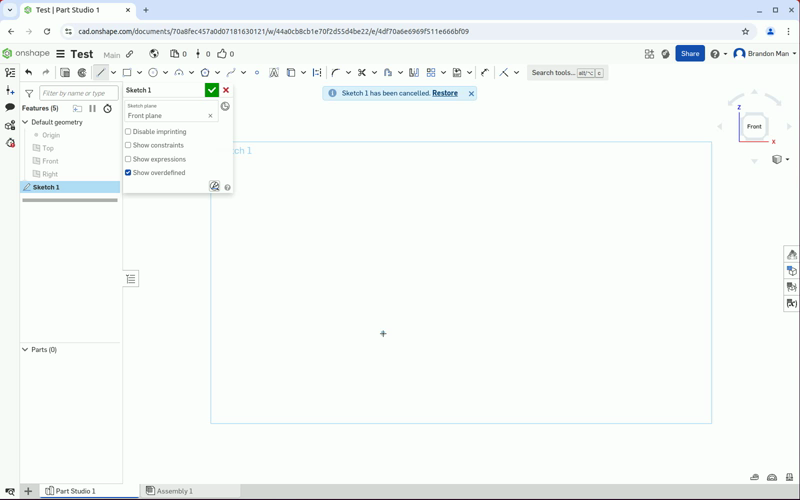
mouse_move(413, 333)
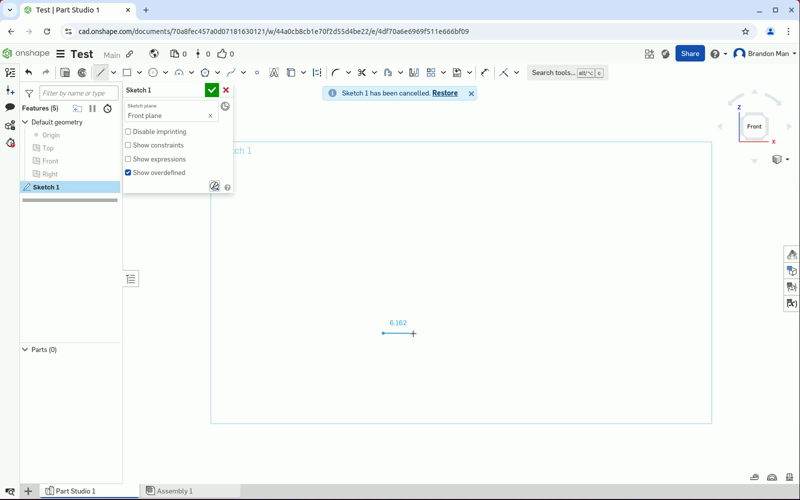
mouse_move(402, 333)
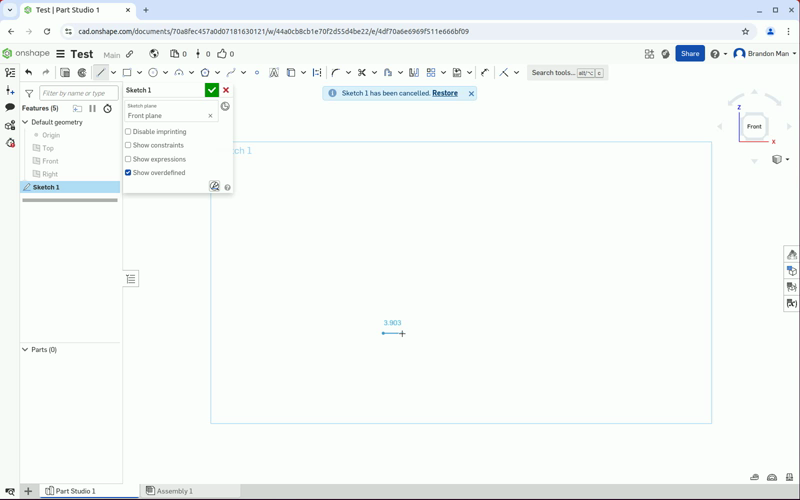
click(402, 333)
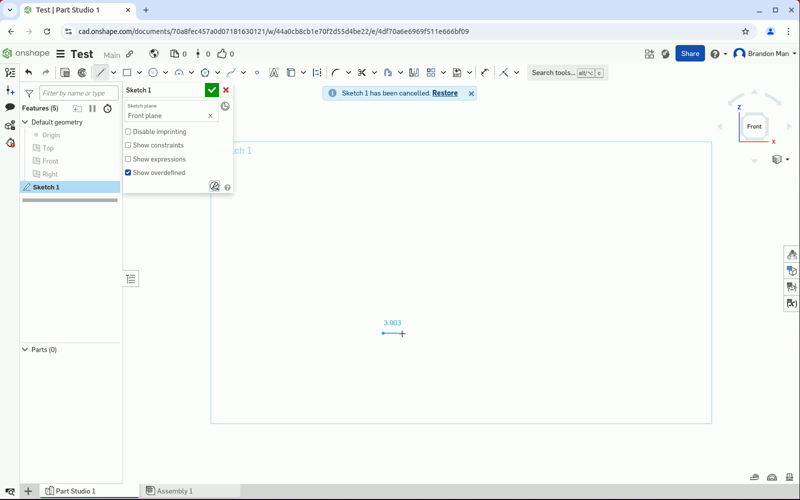
key_up(shift)
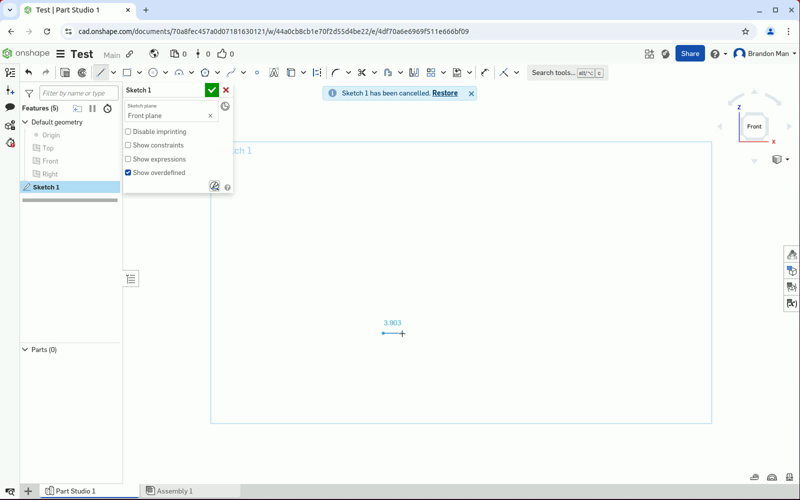
key_down(shift)
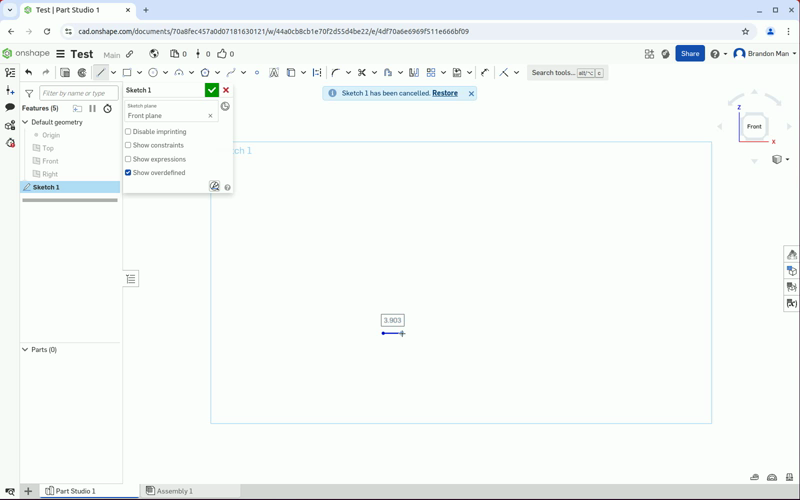
mouse_move(432, 333)
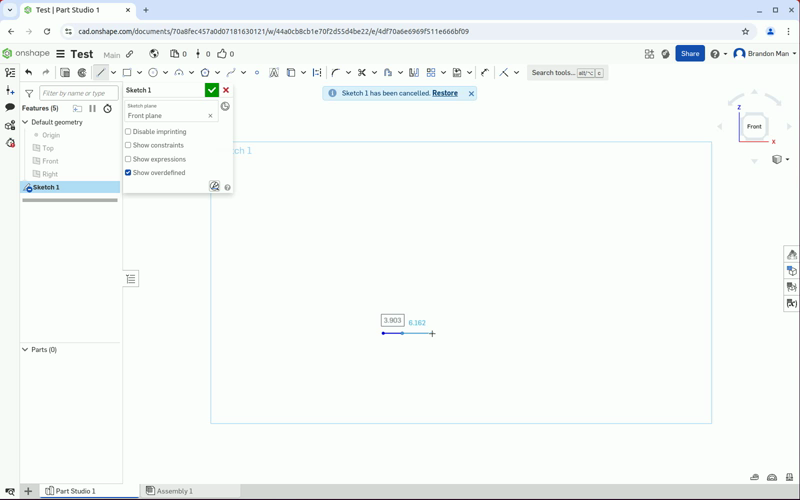
mouse_move(402, 314)
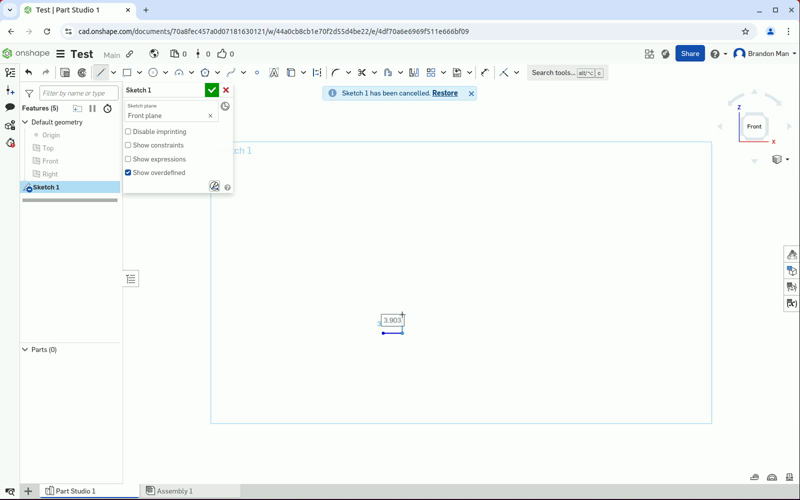
click(402, 314)
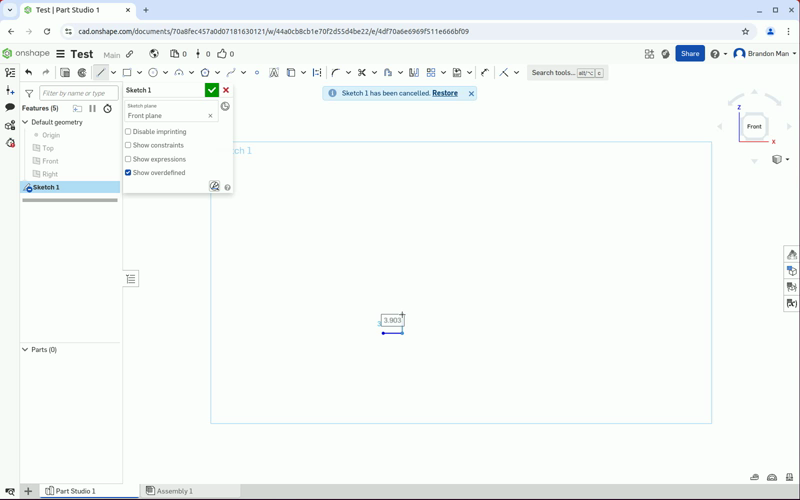
key_up(shift)
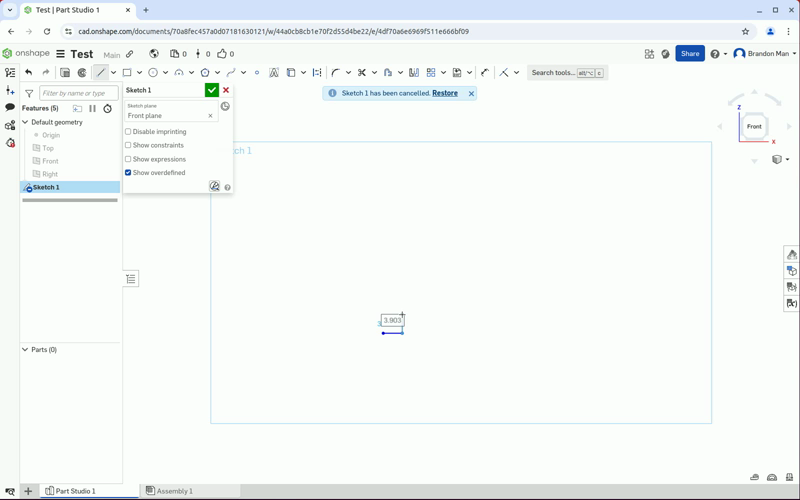
key_down(shift)
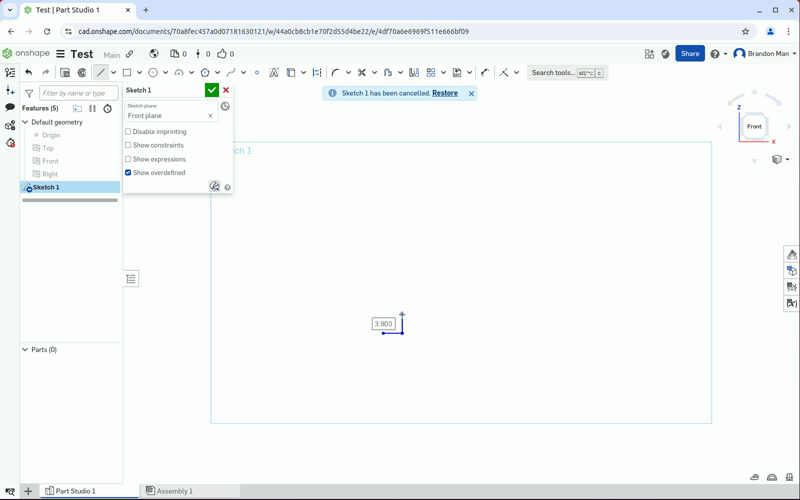
mouse_move(477, 314)
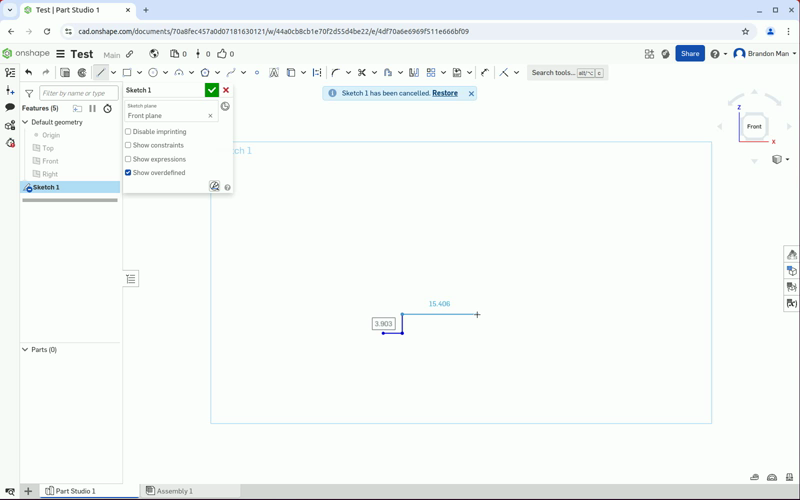
click(477, 314)
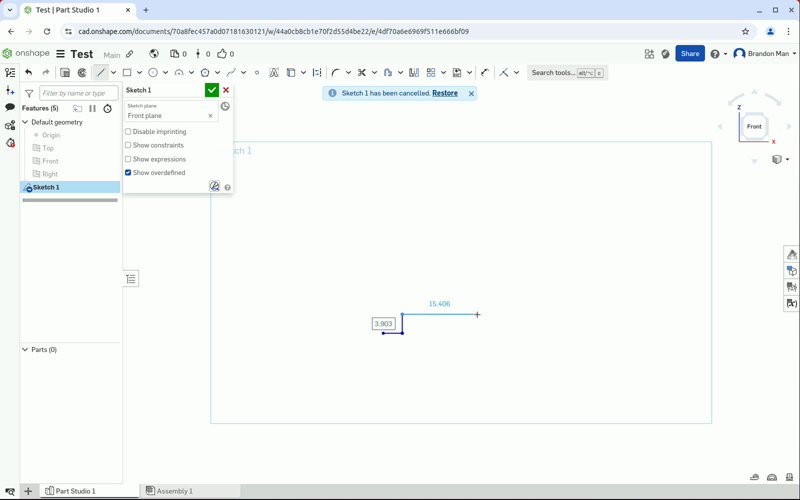
key_up(shift)
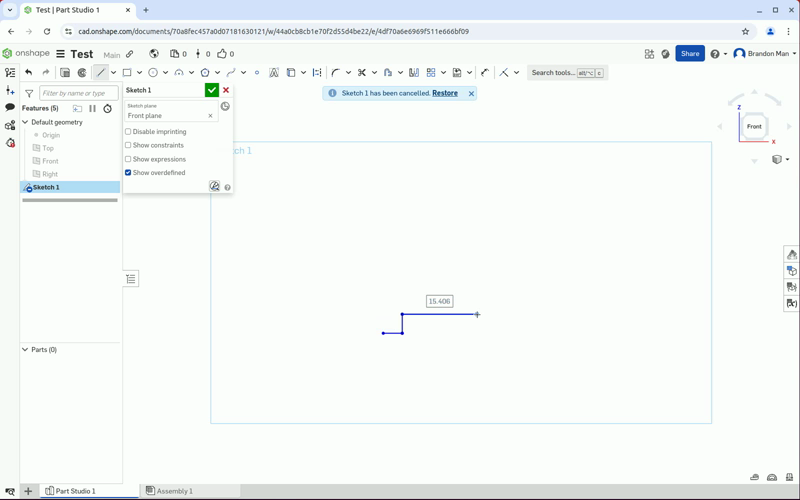
key_down(shift)
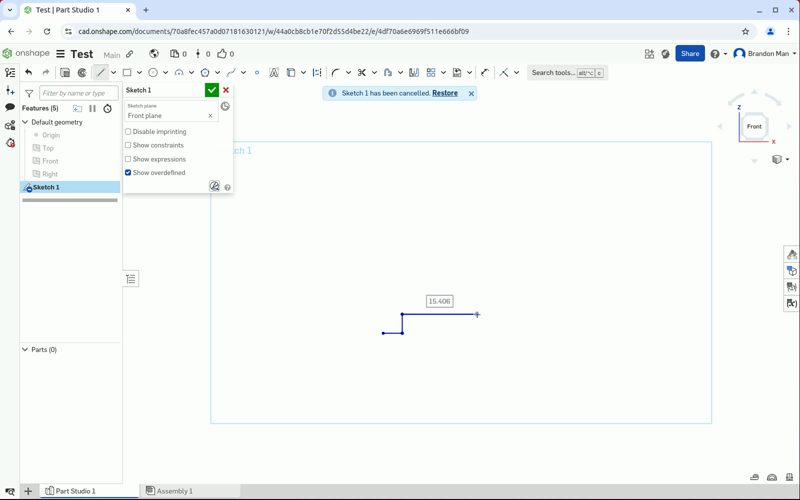
mouse_move(507, 314)
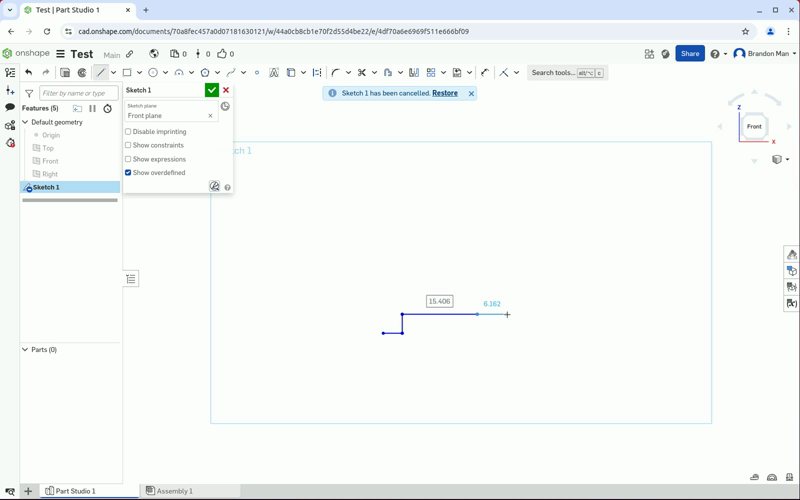
mouse_move(477, 333)
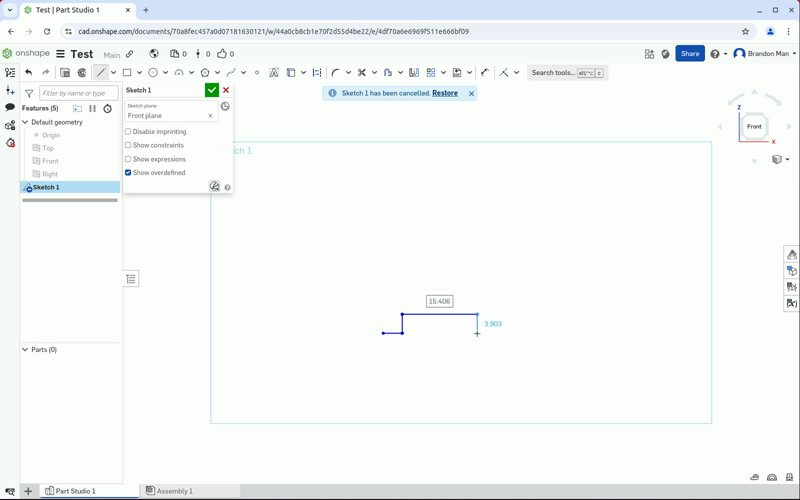
click(477, 333)
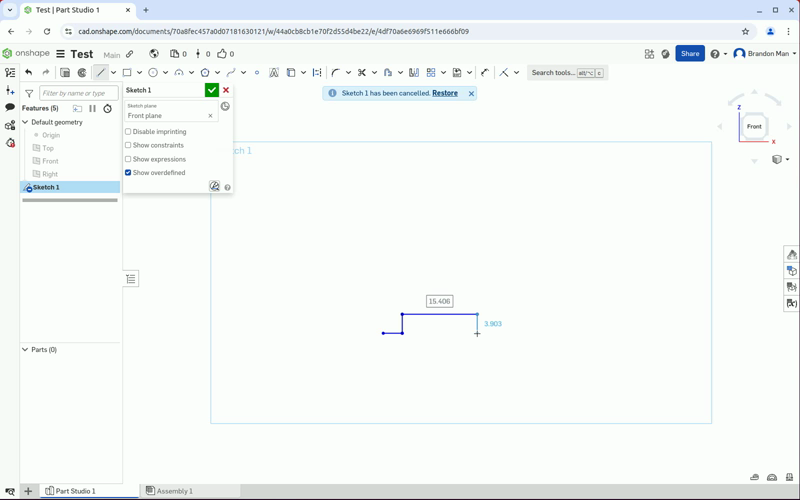
key_up(shift)
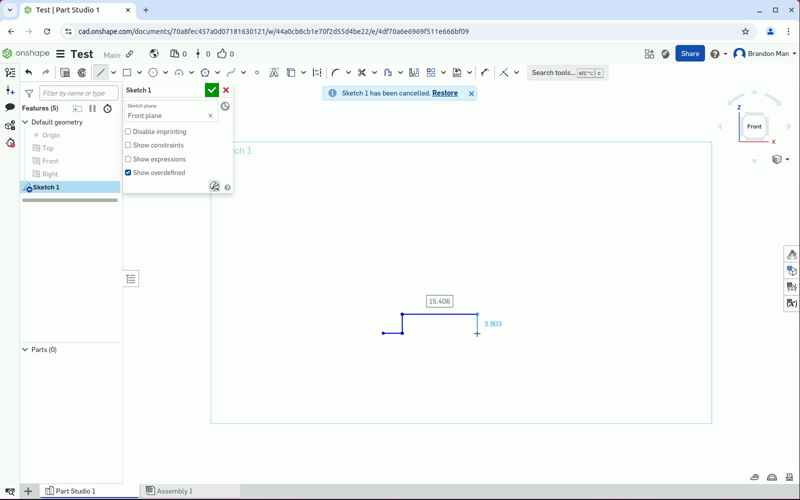
key_down(shift)
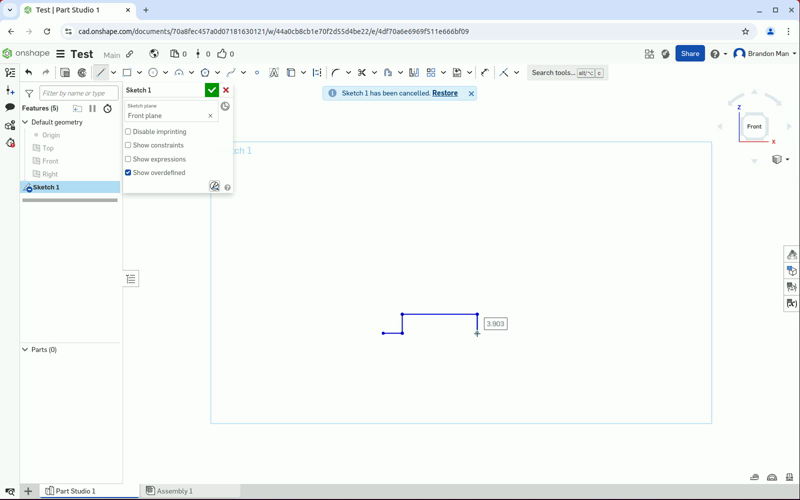
mouse_move(507, 333)
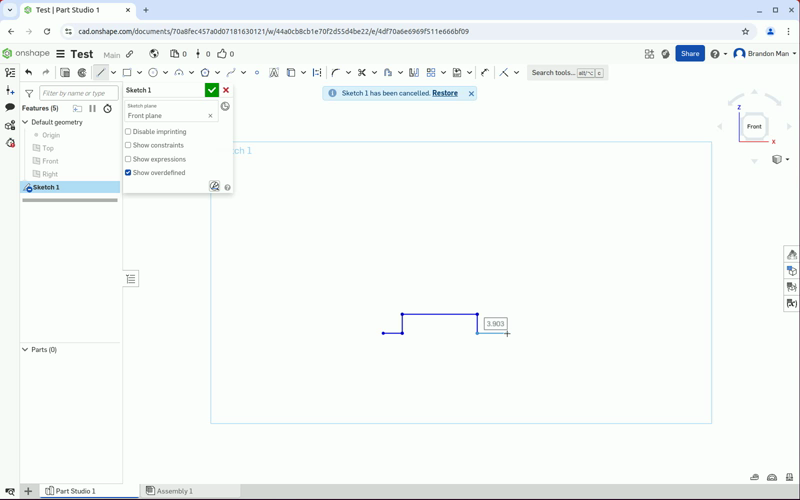
mouse_move(495, 333)
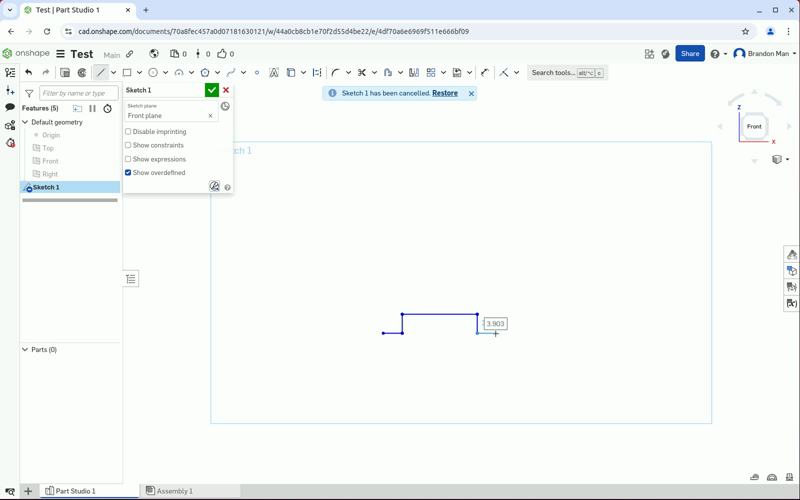
click(495, 333)
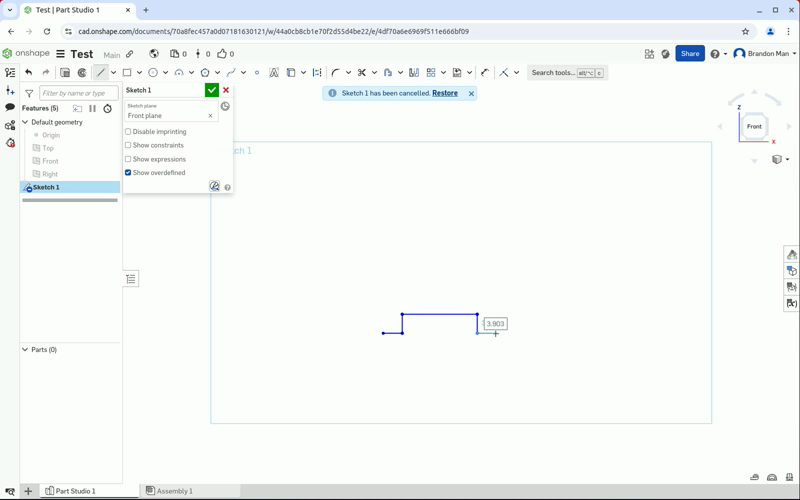
key_up(shift)
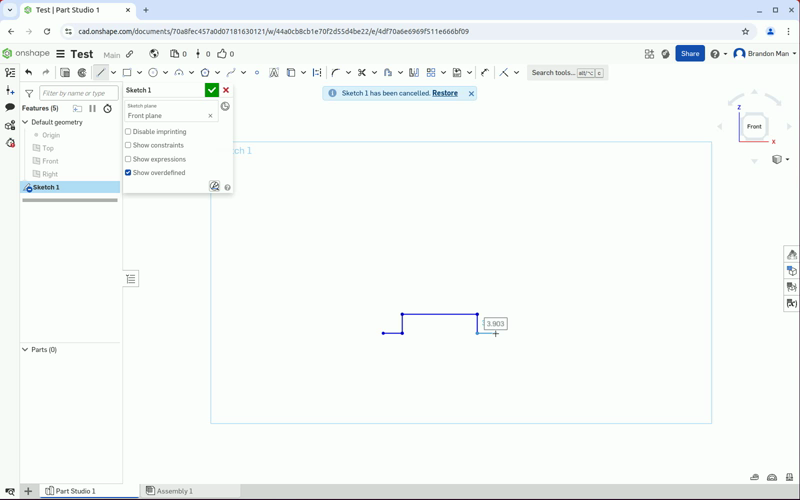
key_down(shift)
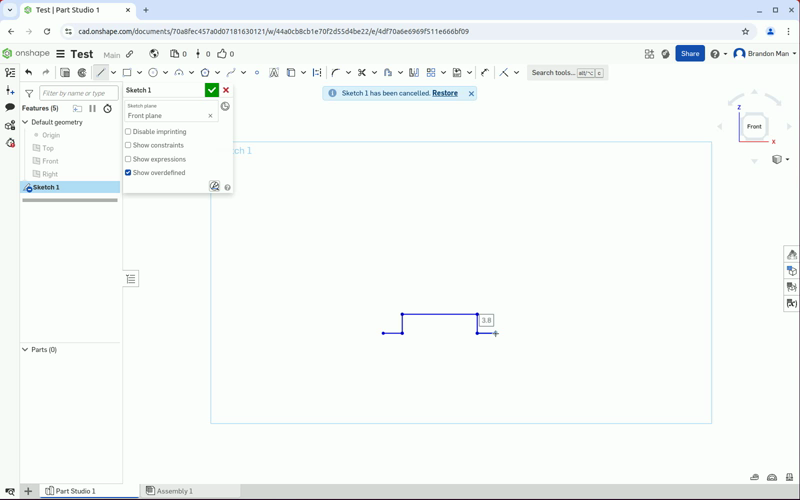
mouse_move(495, 220)
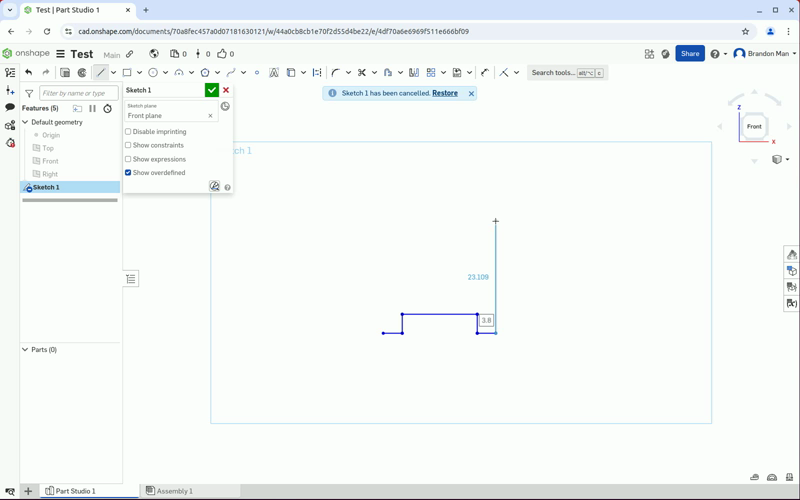
click(495, 220)
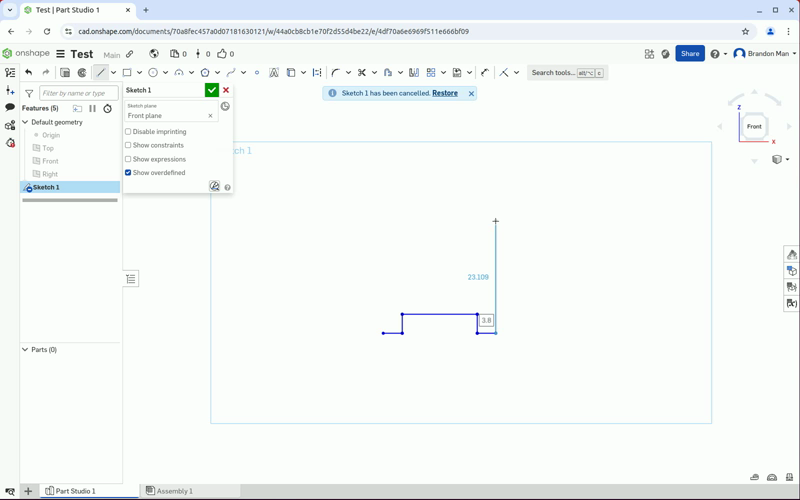
key_up(shift)
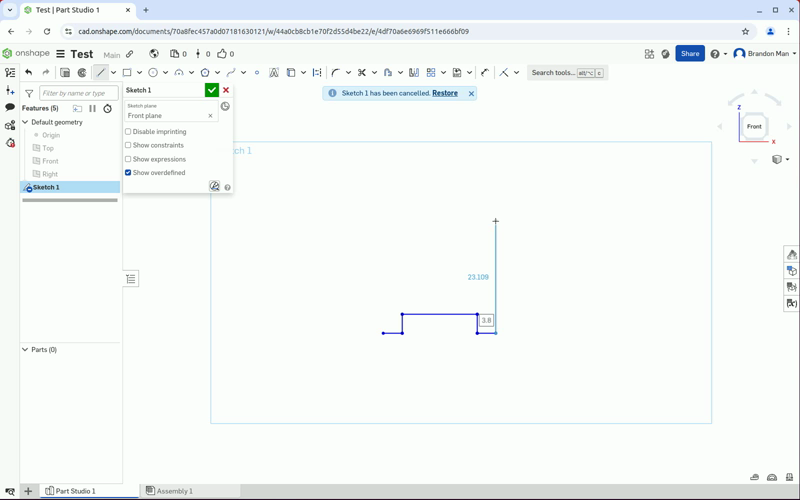
key_down(shift)
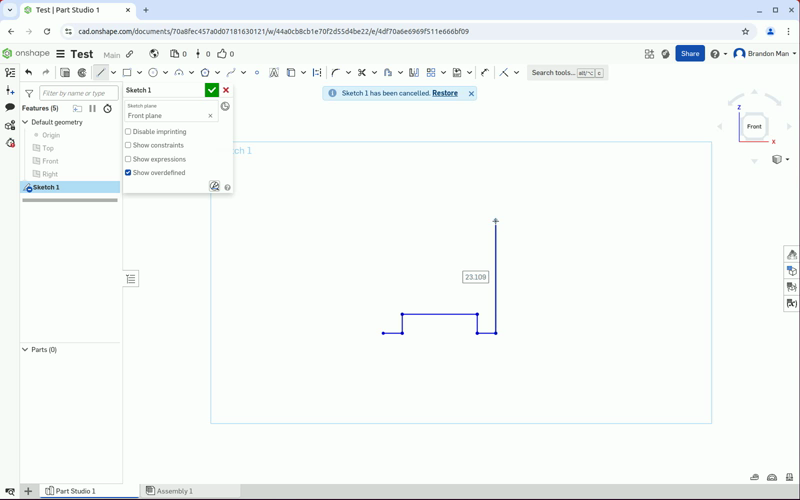
mouse_move(421, 220)
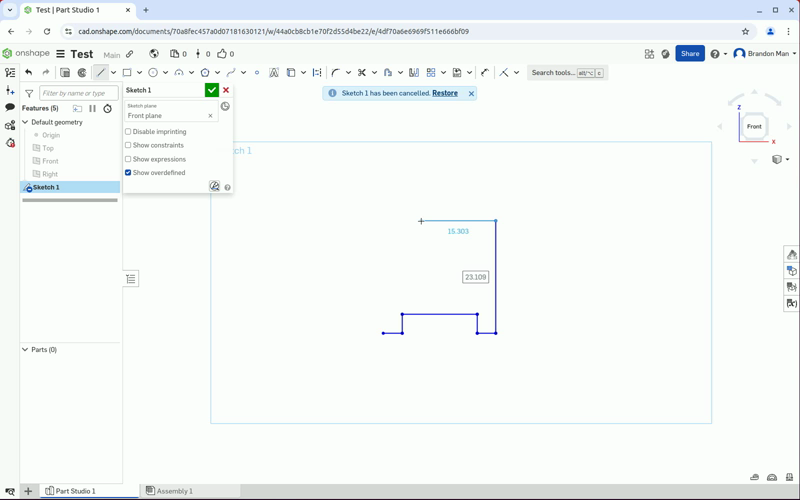
click(421, 220)
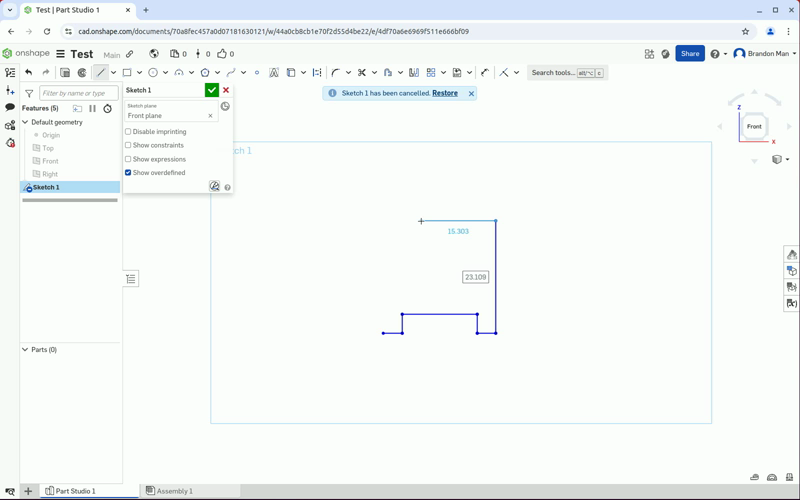
key_up(shift)
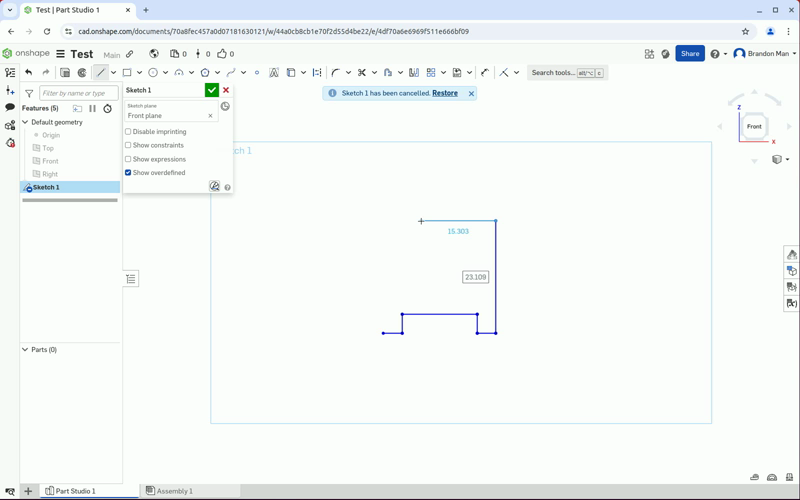
key_down(shift)
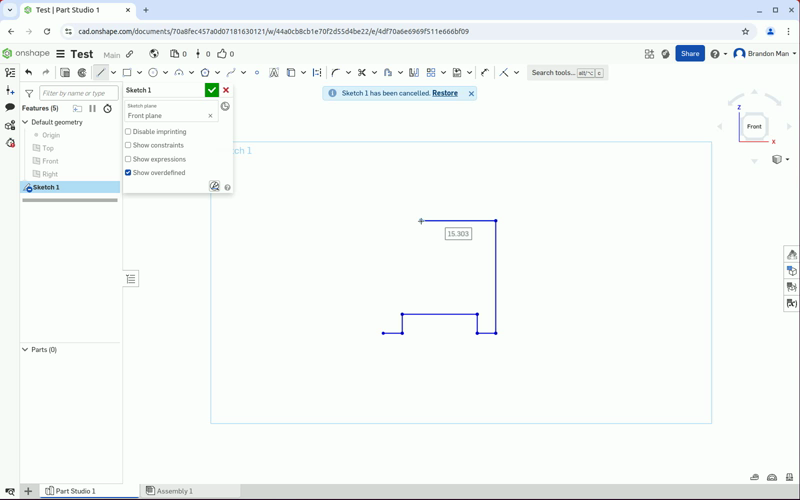
mouse_move(421, 295)
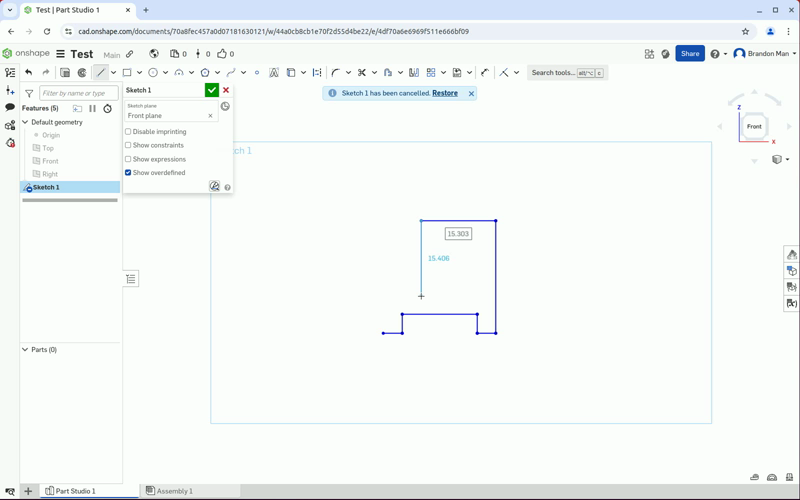
click(421, 295)
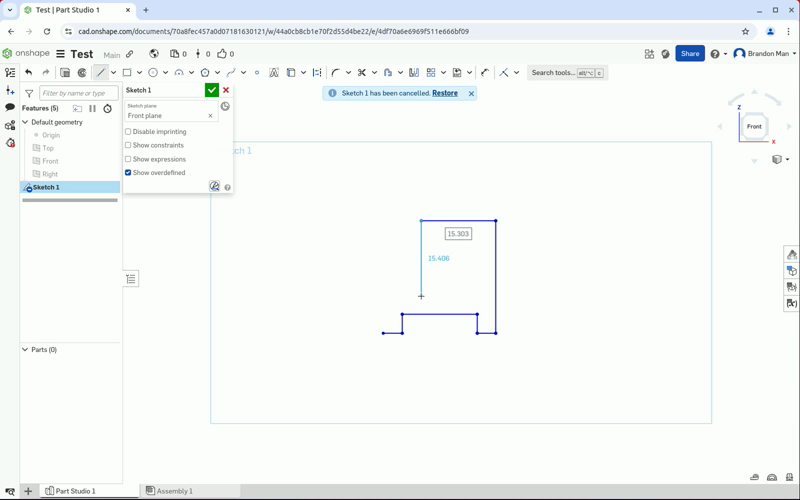
key_up(shift)
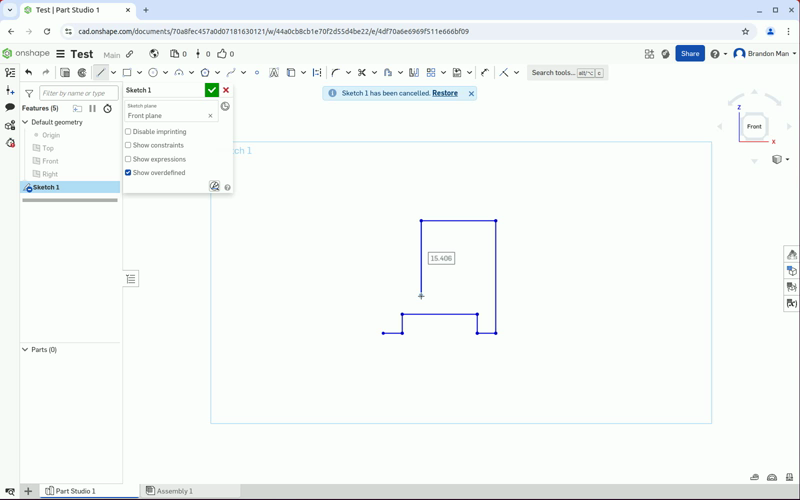
key_down(shift)
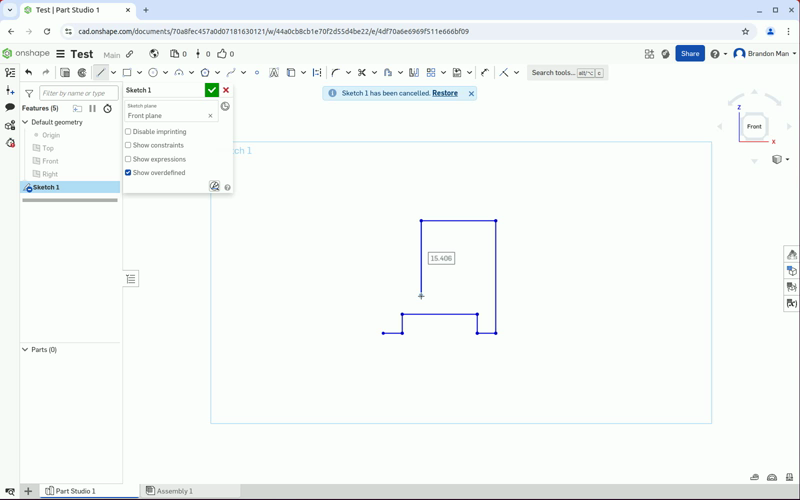
mouse_move(451, 295)
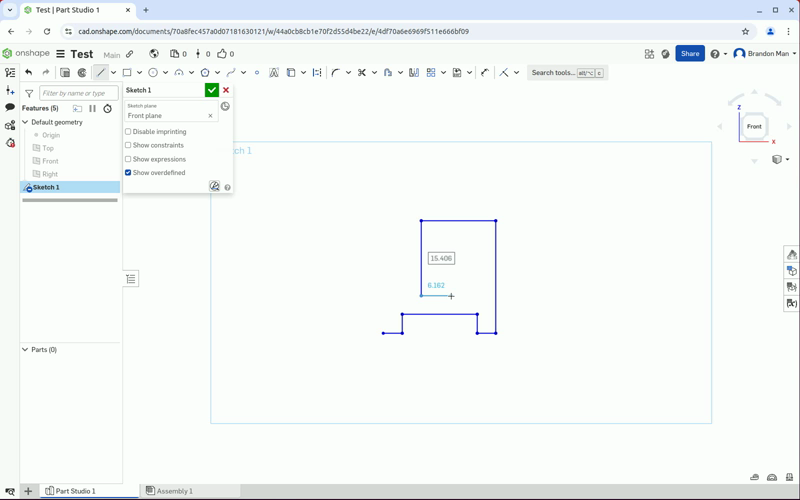
mouse_move(383, 295)
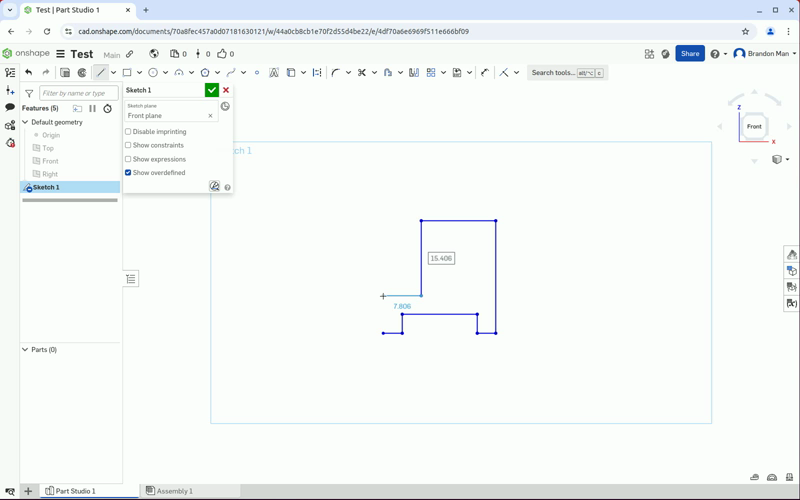
click(383, 295)
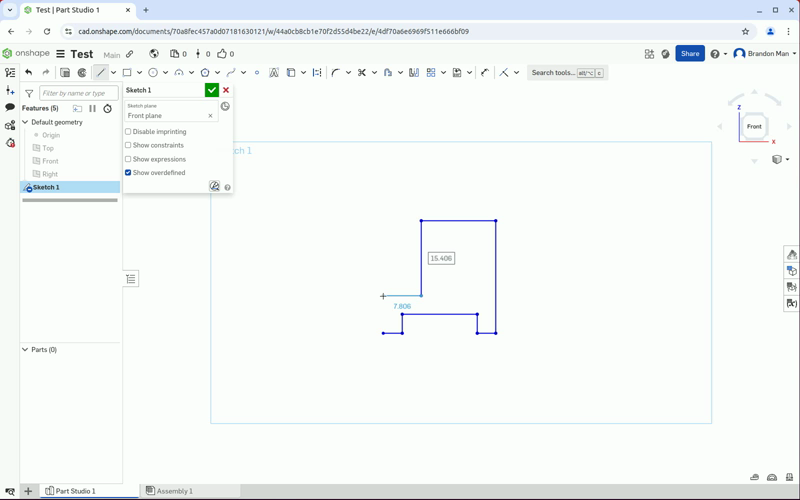
key_up(shift)
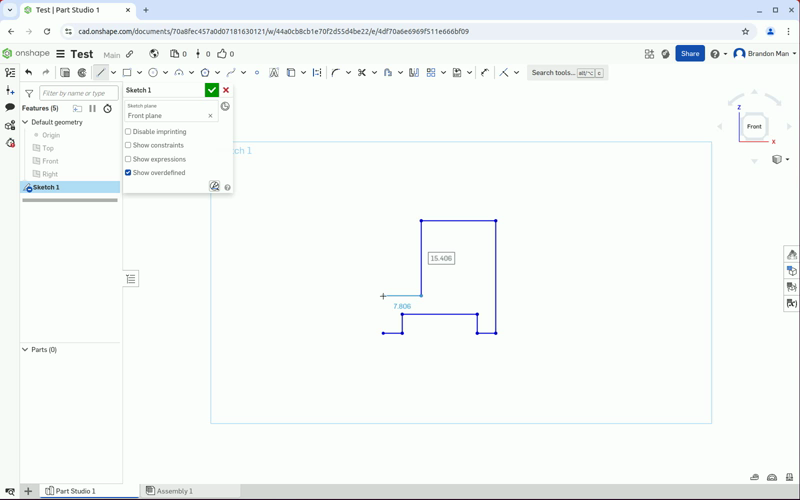
mouse_move(413, 295)
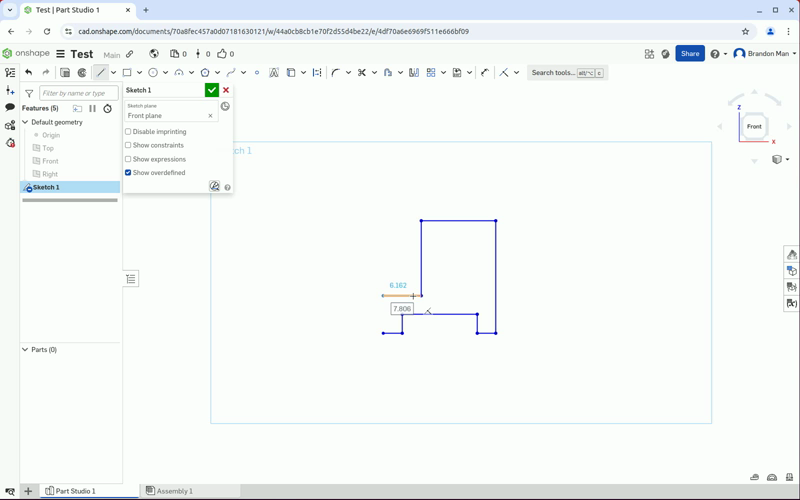
key_down(shift)
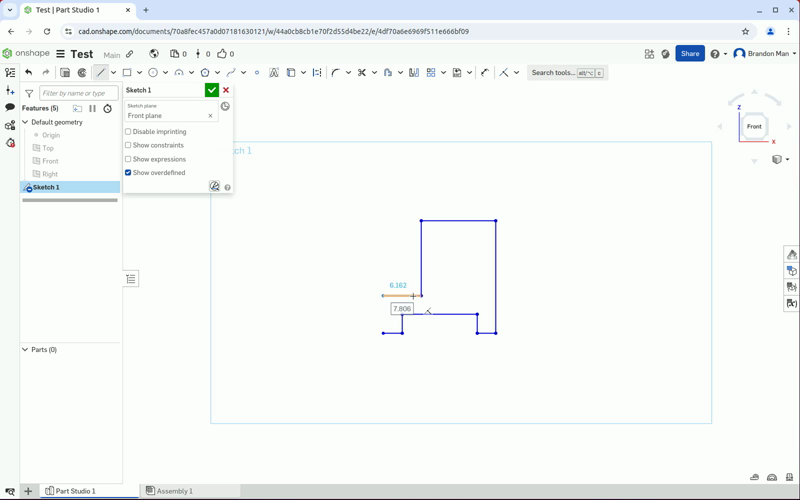
mouse_move(383, 333)
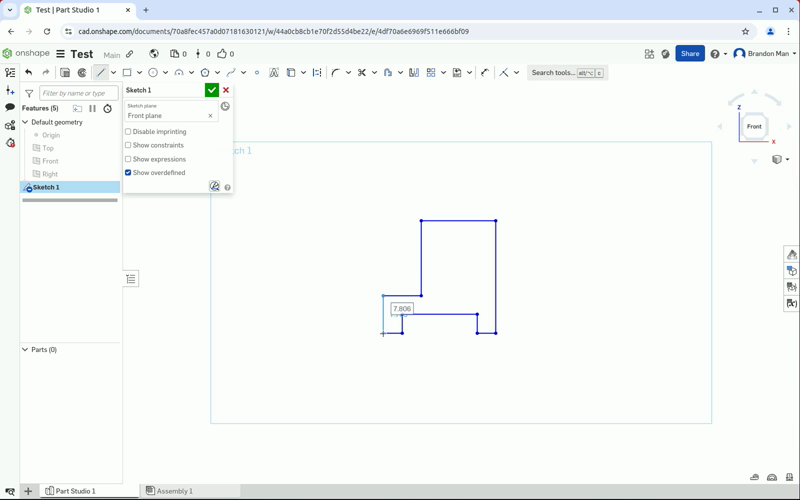
key_up(shift)
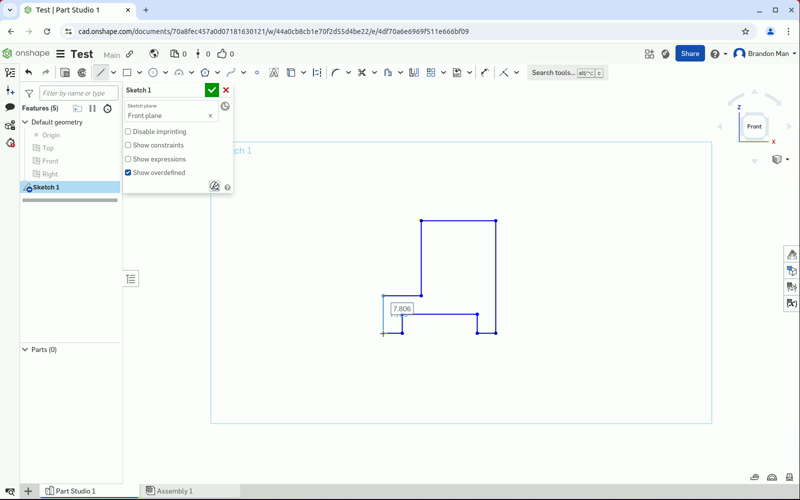
click(383, 333)
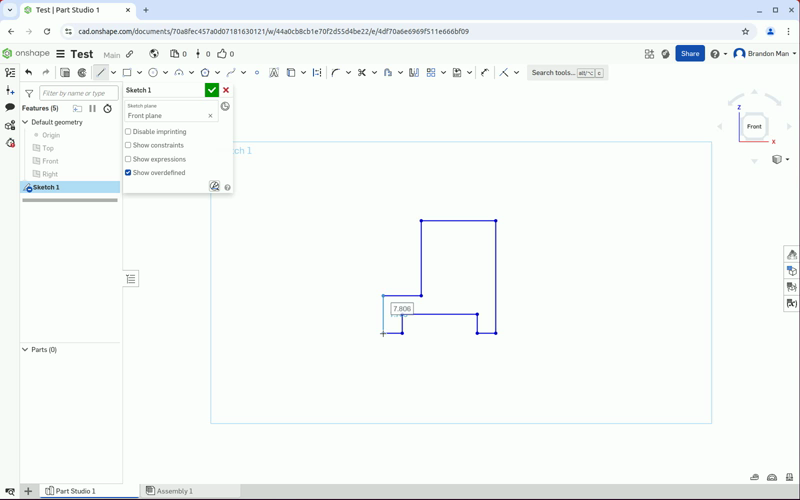
key(esc)
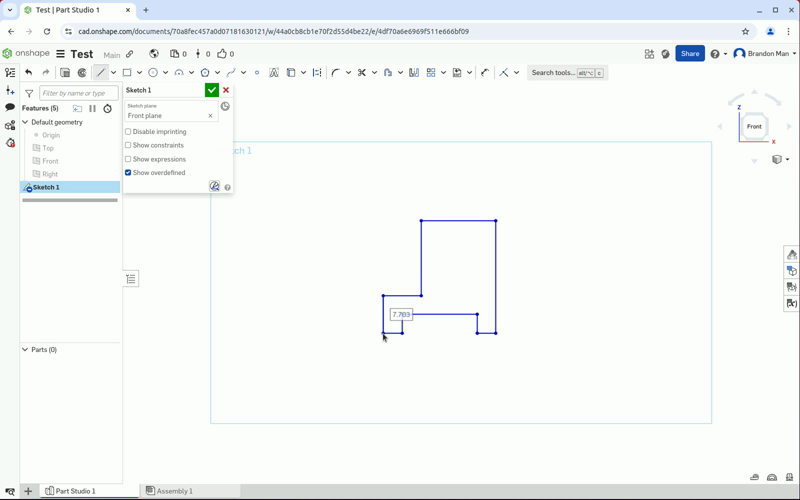
mouse_move(442, 307)
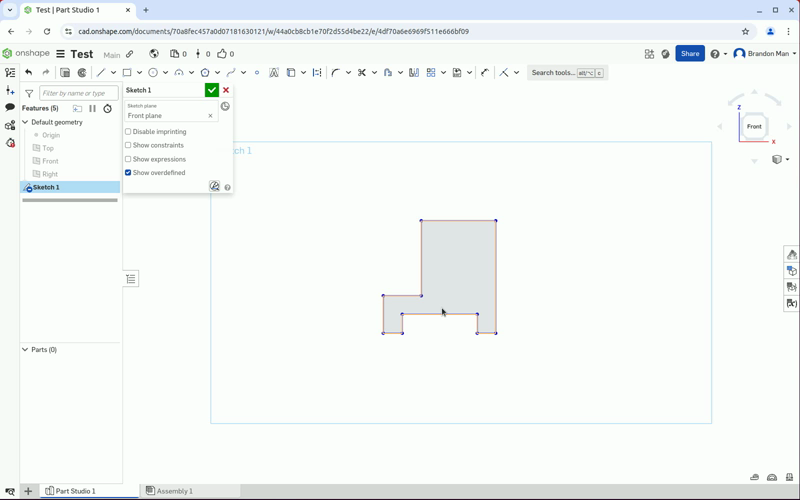
click(442, 307)
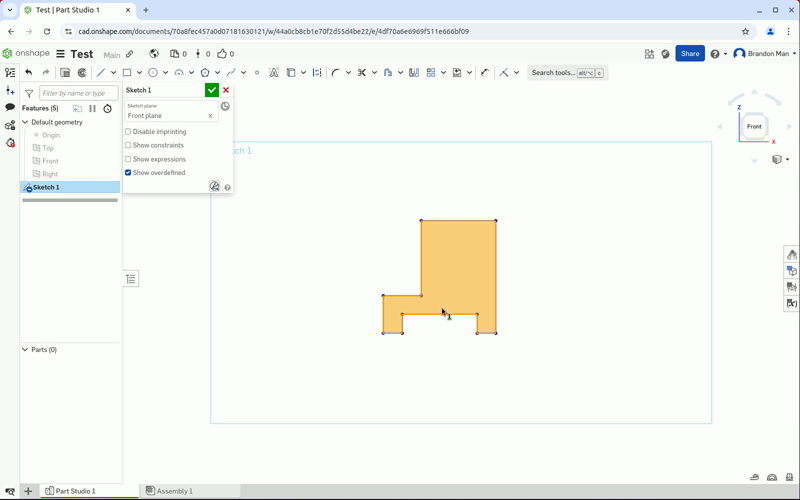
mouse_move(73, 352)
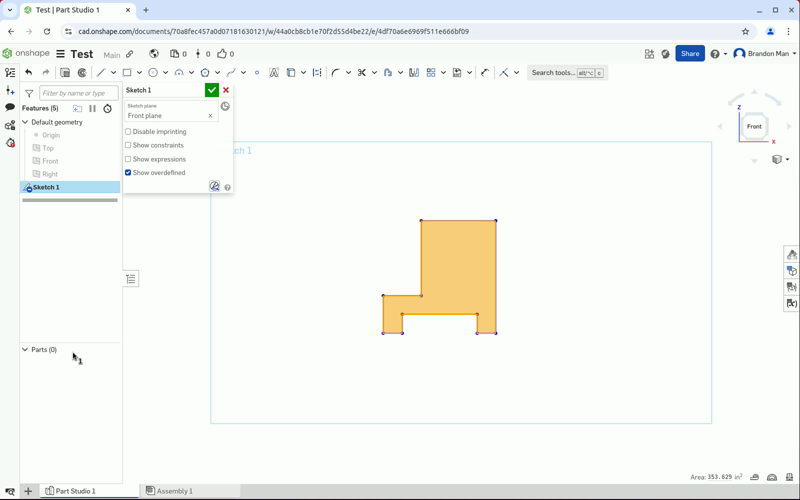
key(shift+y)
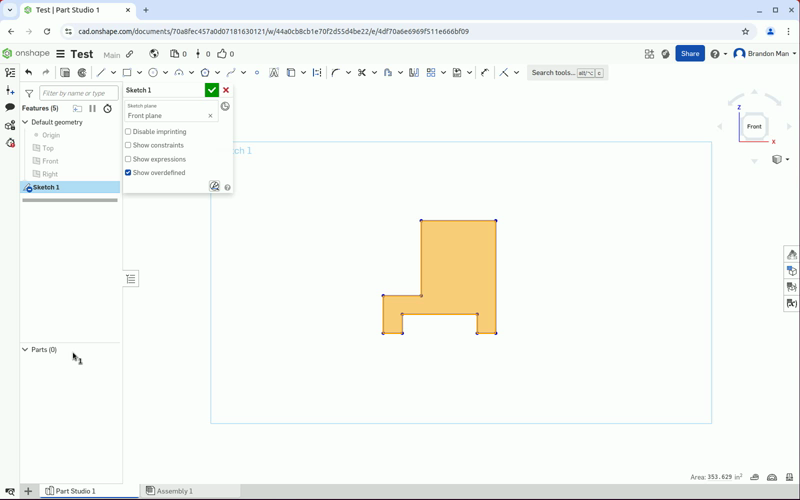
key(shift+e)
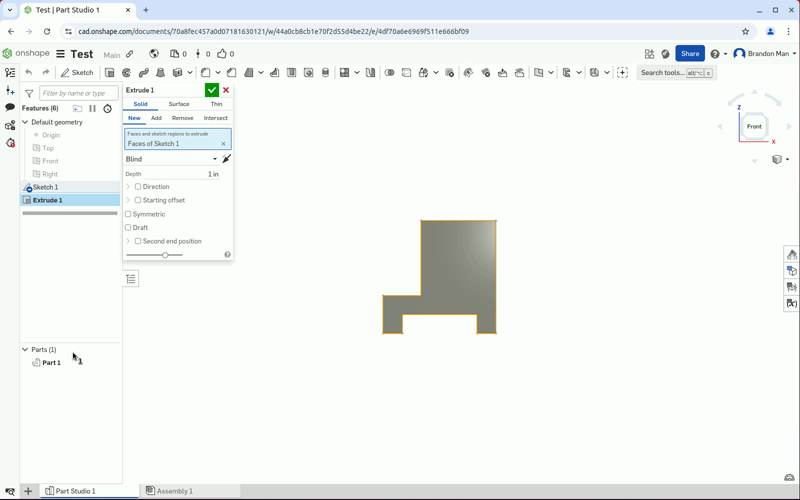
mouse_move(143, 106)
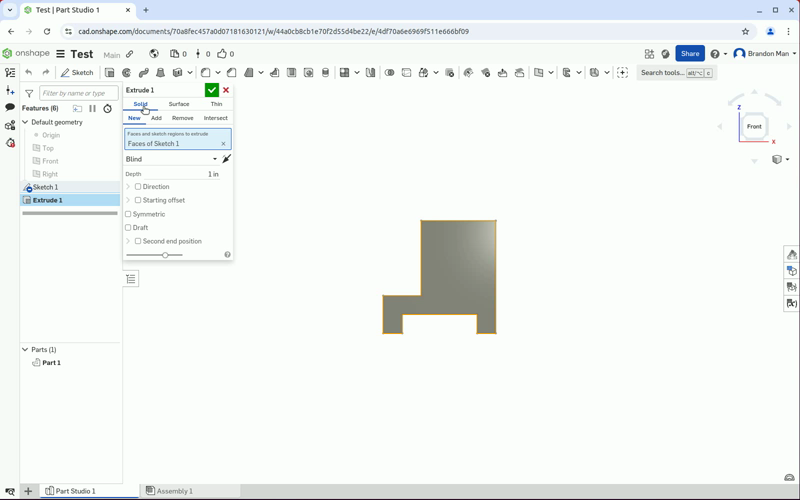
click(143, 106)
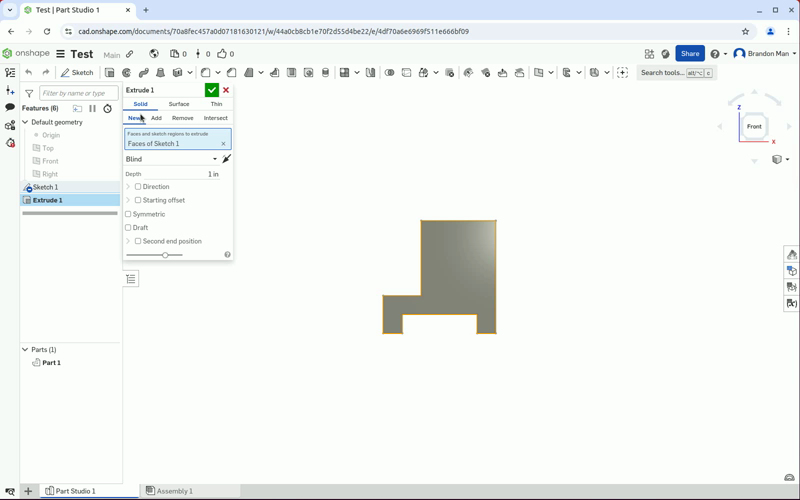
mouse_move(137, 120)
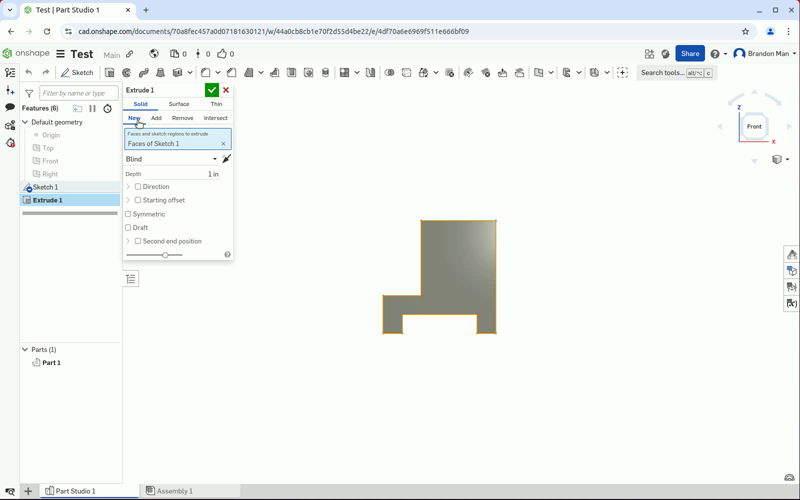
click(137, 120)
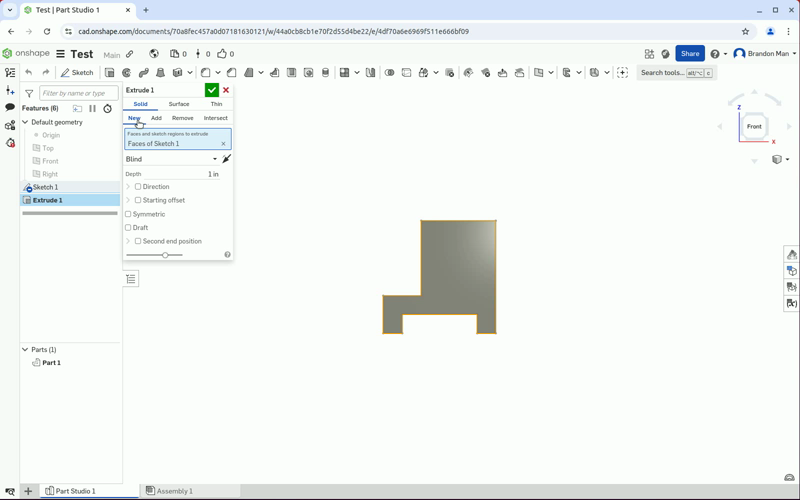
key(tab, 4)
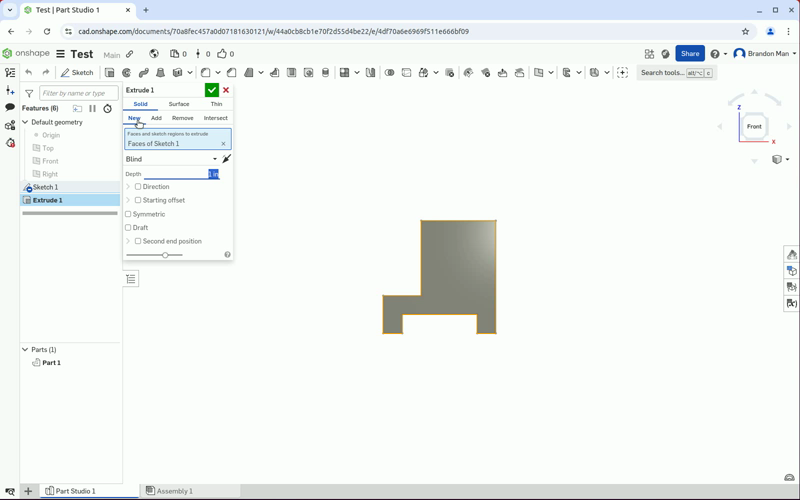
text(23.108)
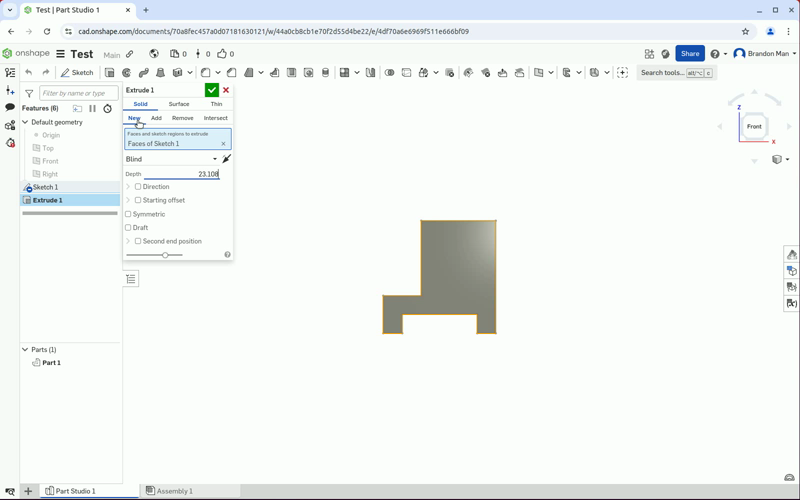
key(enter)
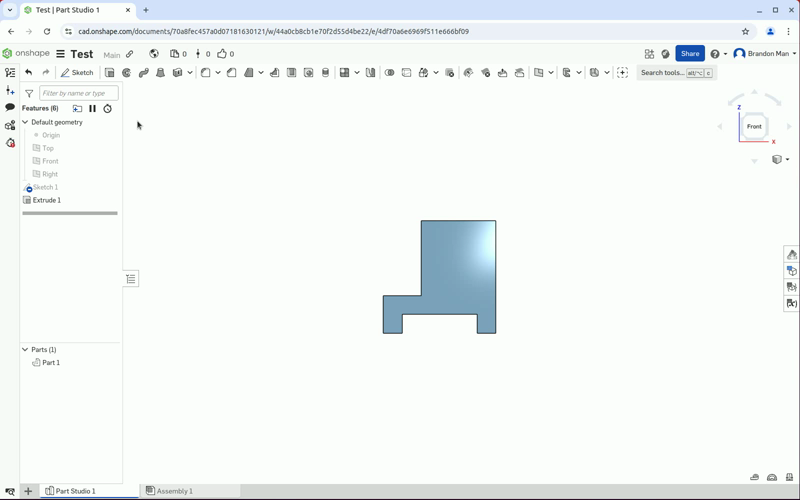
key(shift+h)
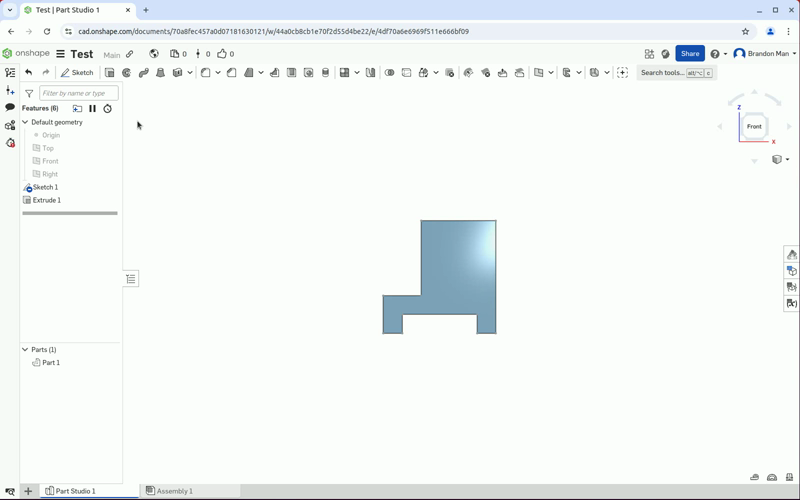
key(shift+h)
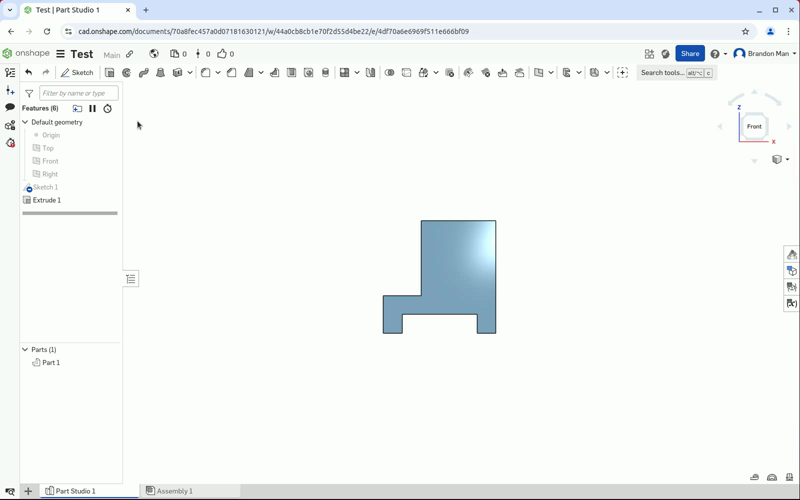
mouse_move(73, 189)
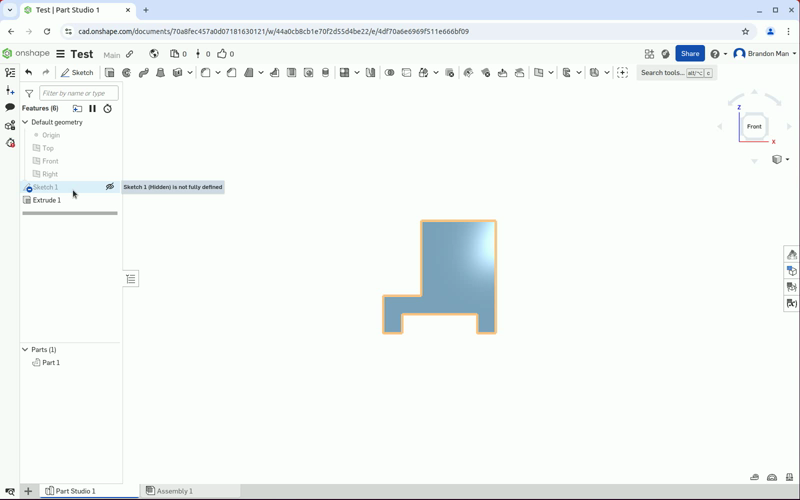
click(73, 189)
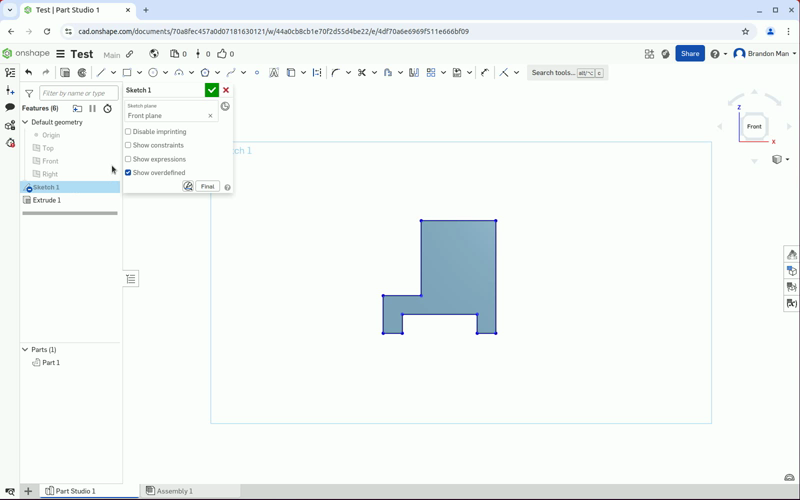
mouse_move(229, 92)
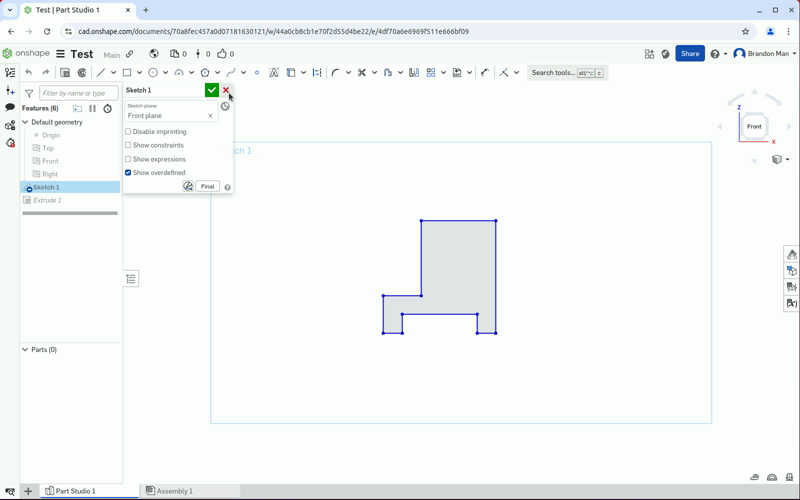
click(229, 92)
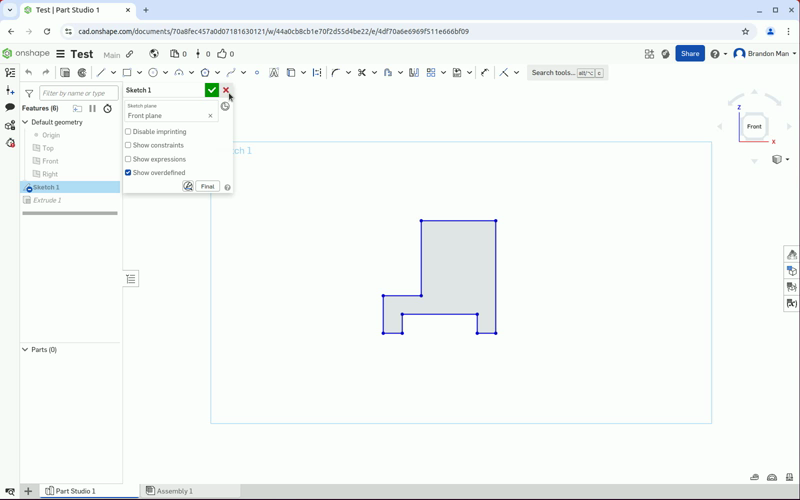
key(shift+s)
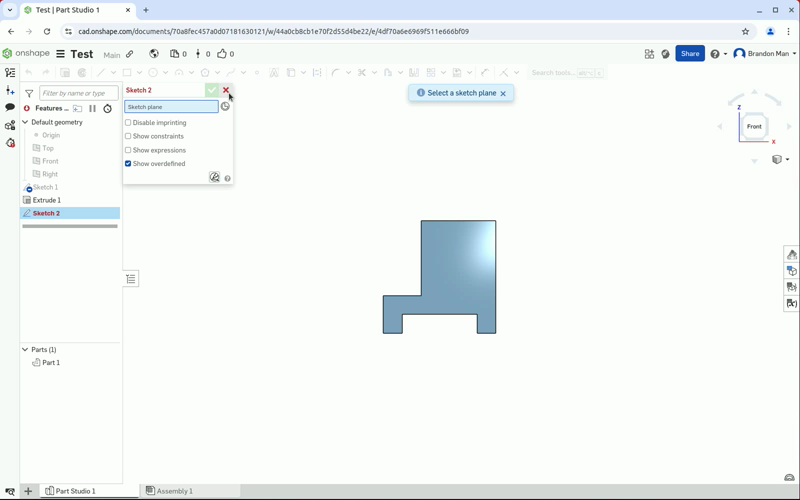
mouse_move(73, 163)
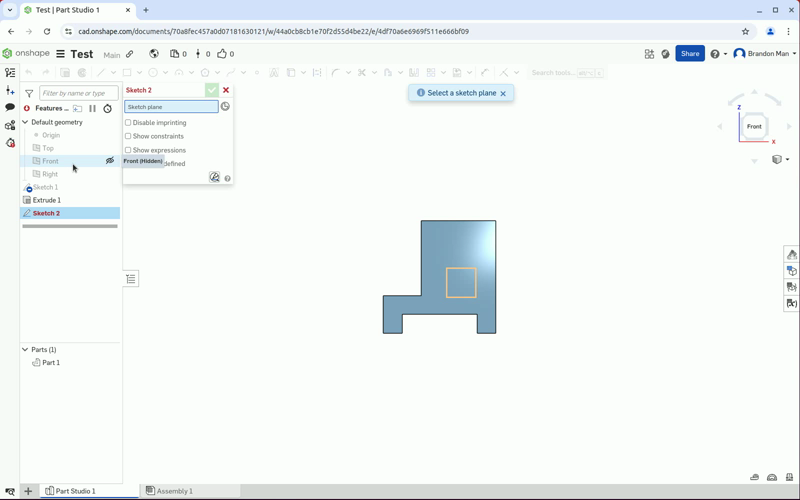
click(73, 163)
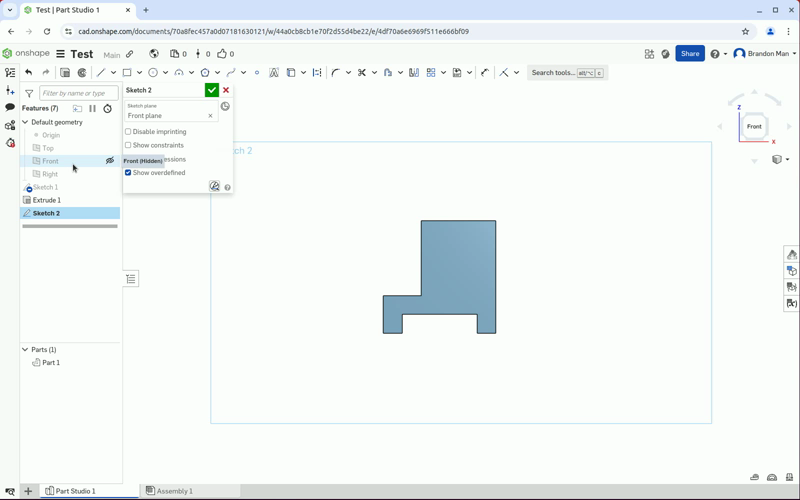
mouse_move(73, 352)
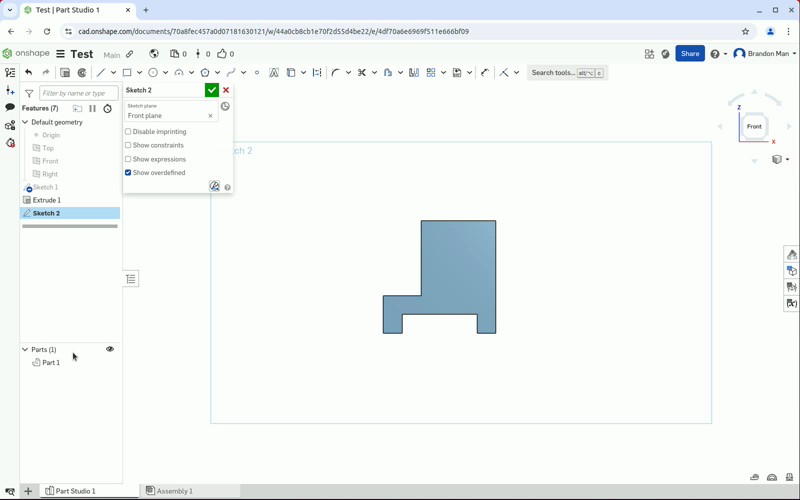
key(y)
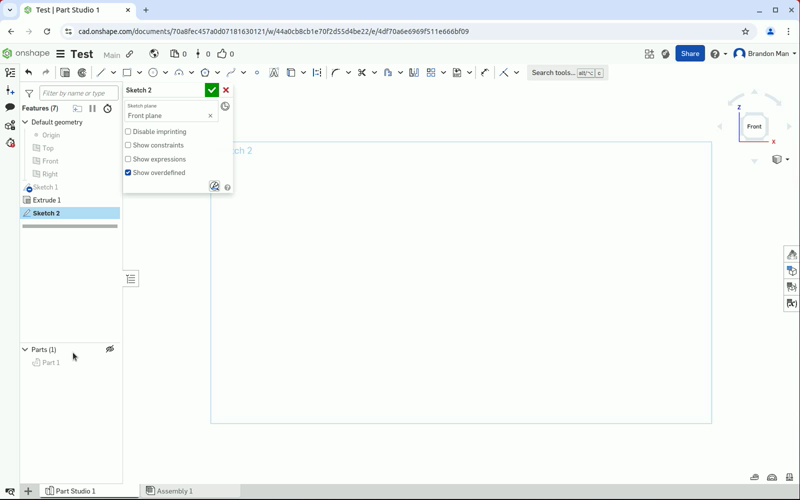
key(l)
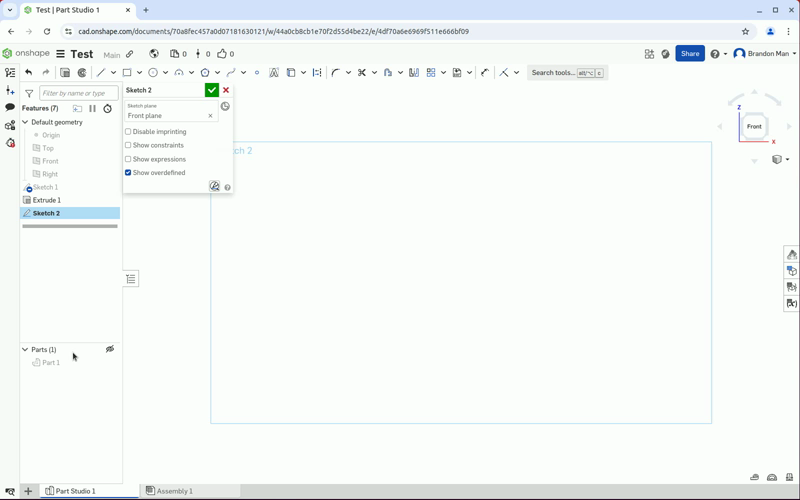
key_down(shift)
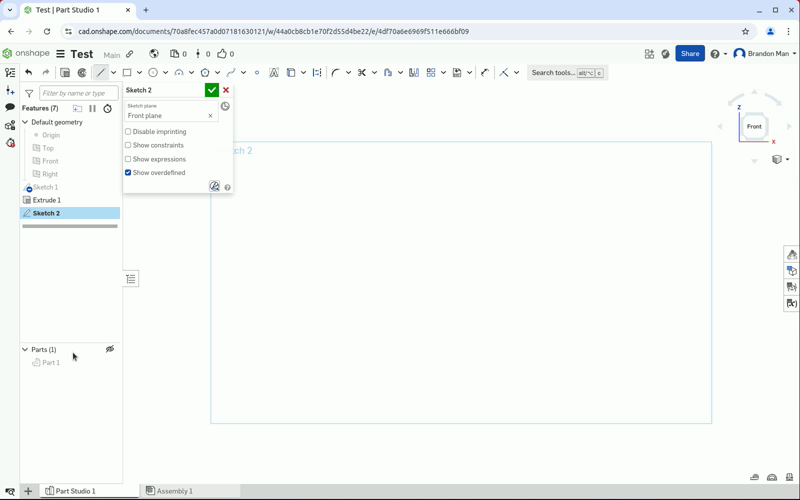
mouse_move(495, 333)
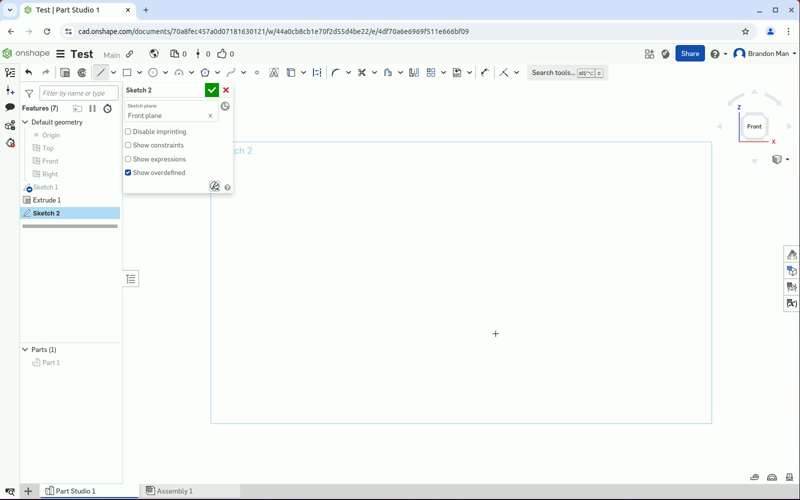
click(495, 333)
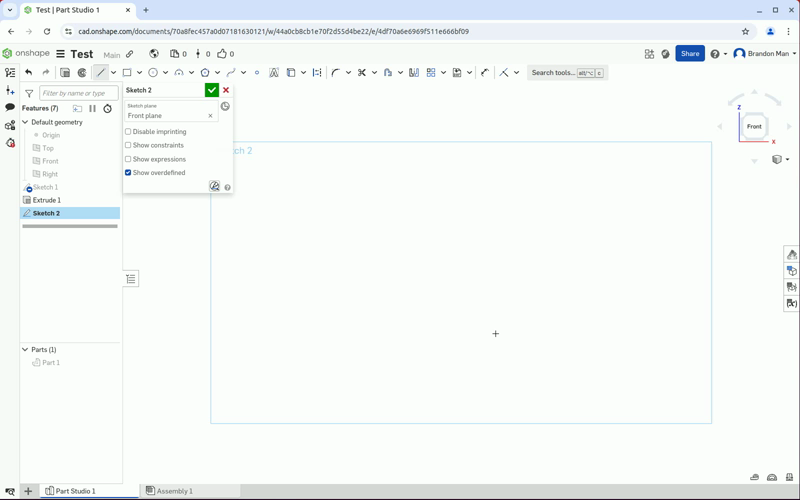
key_up(shift)
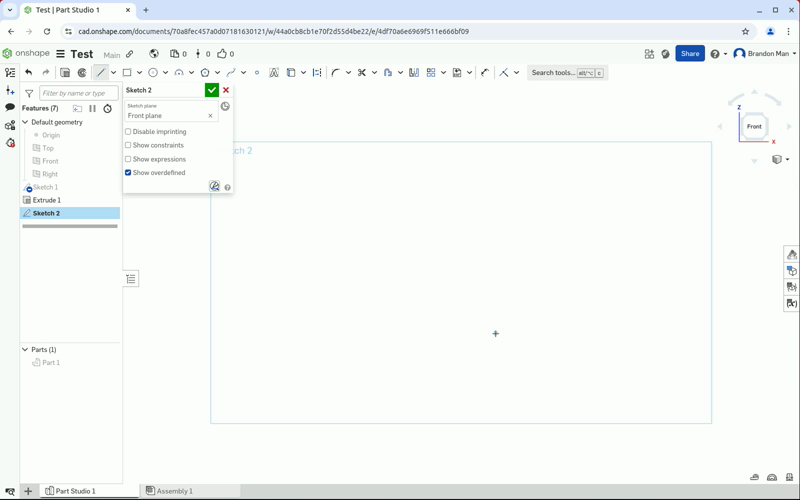
key_down(shift)
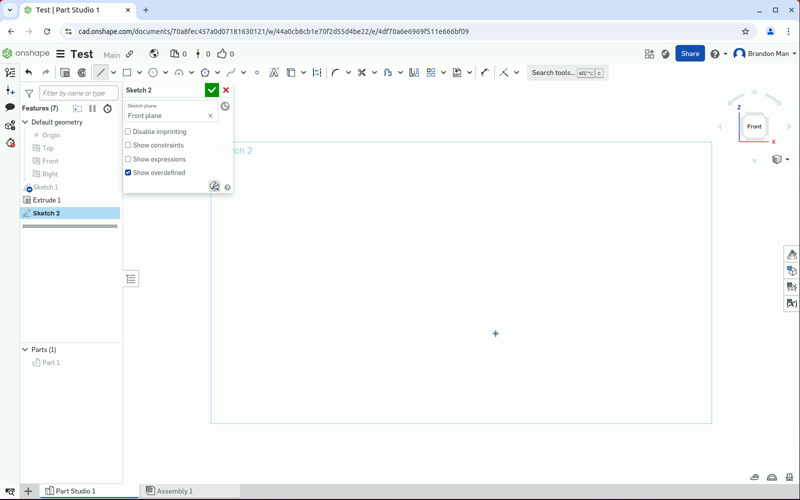
mouse_move(525, 333)
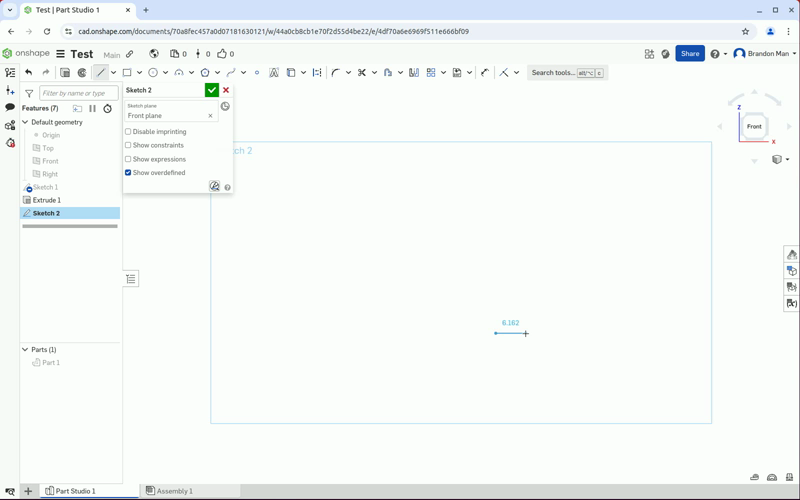
mouse_move(552, 333)
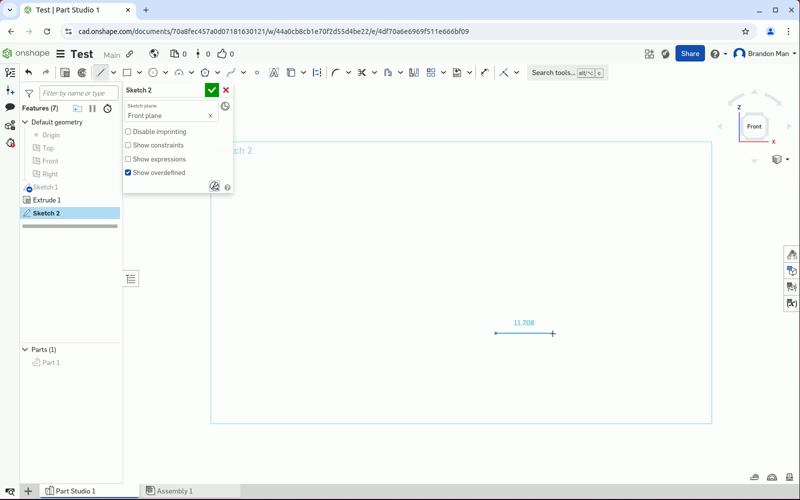
click(552, 333)
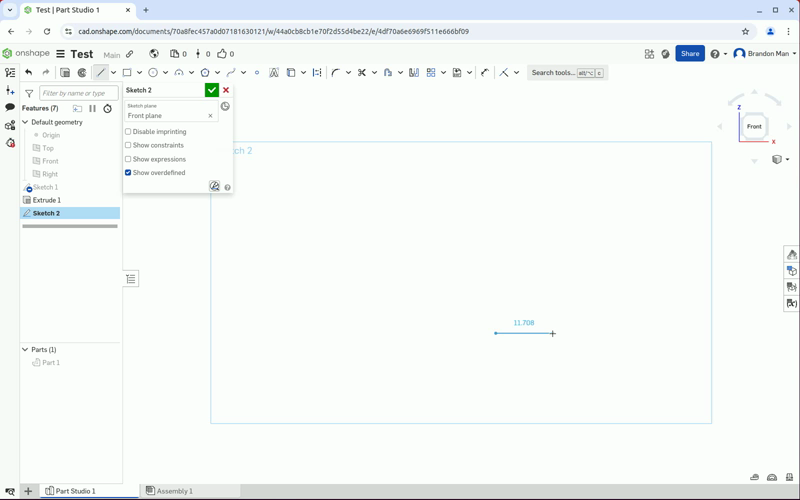
key_up(shift)
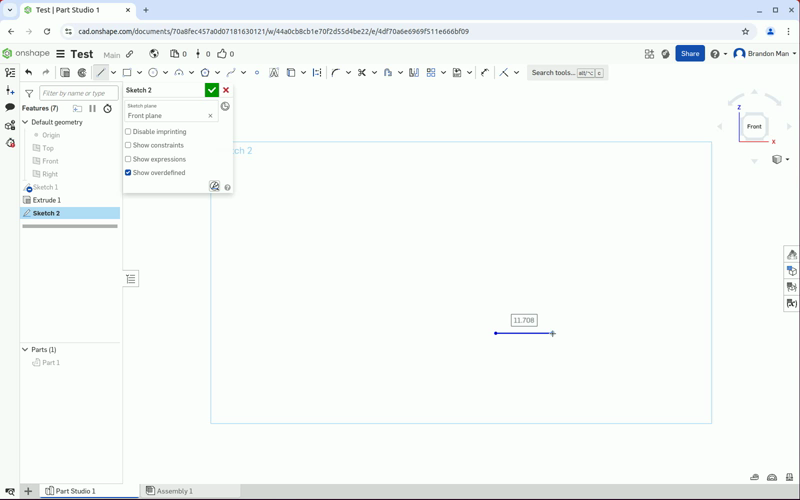
key_down(shift)
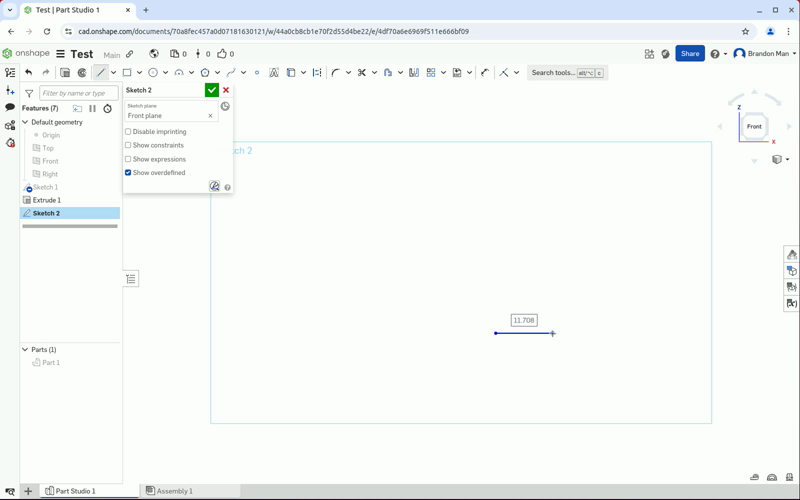
mouse_move(552, 220)
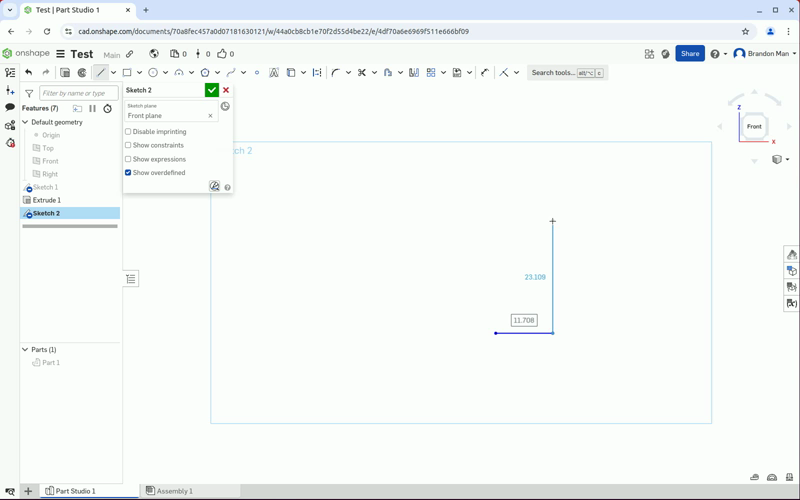
click(552, 220)
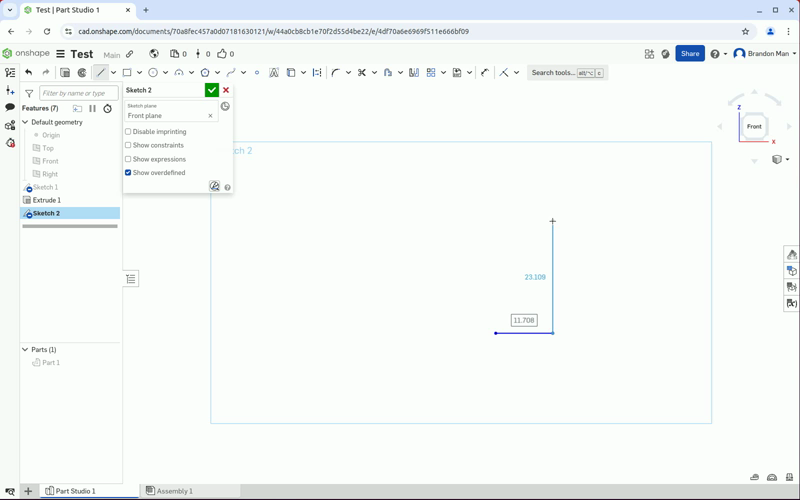
key_up(shift)
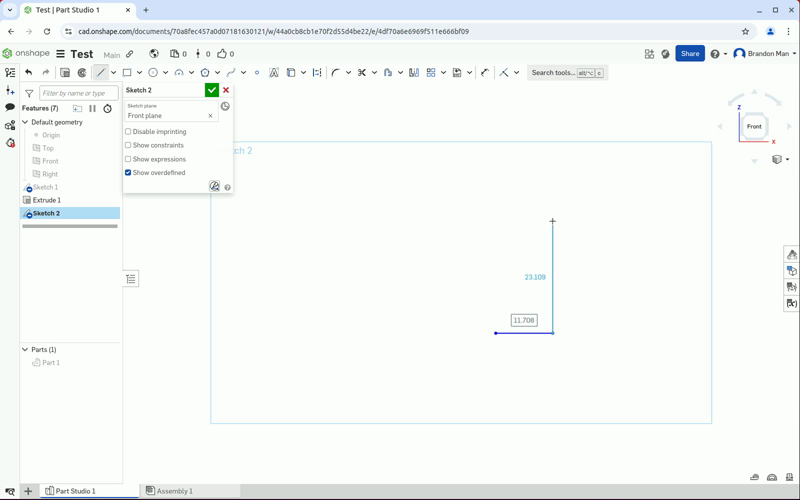
key_down(shift)
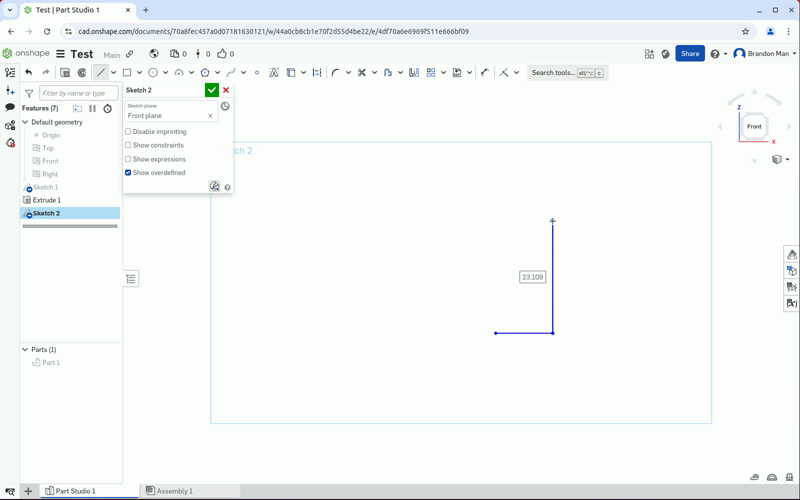
mouse_move(582, 220)
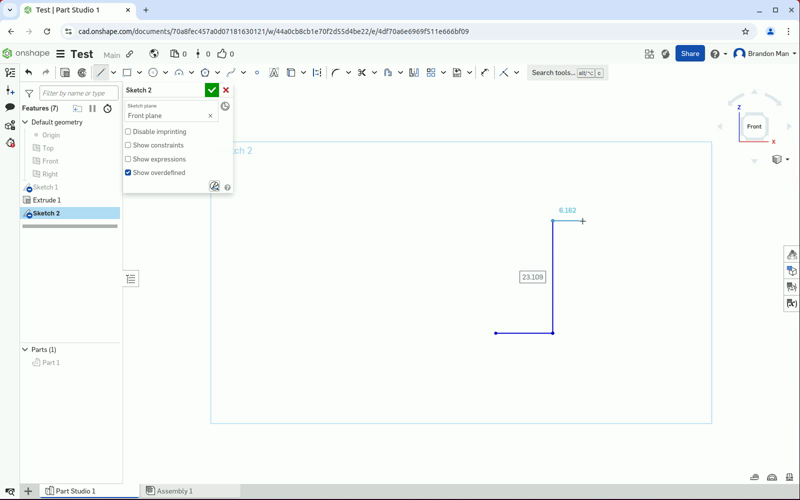
mouse_move(495, 220)
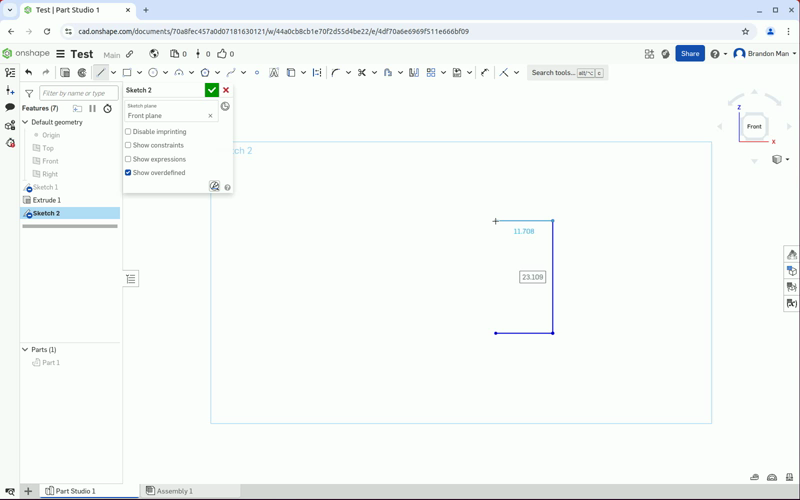
click(495, 220)
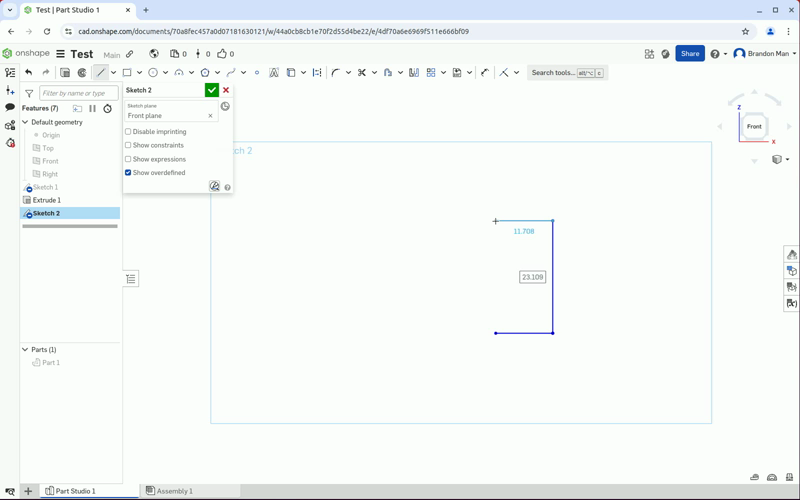
key_up(shift)
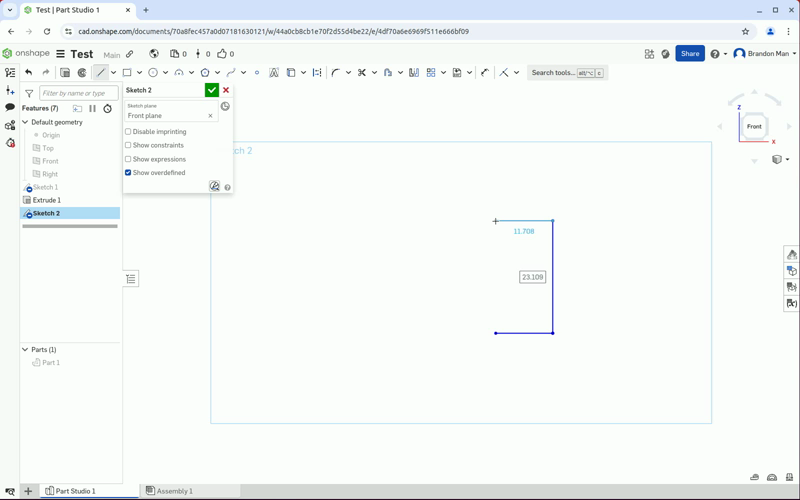
key_down(shift)
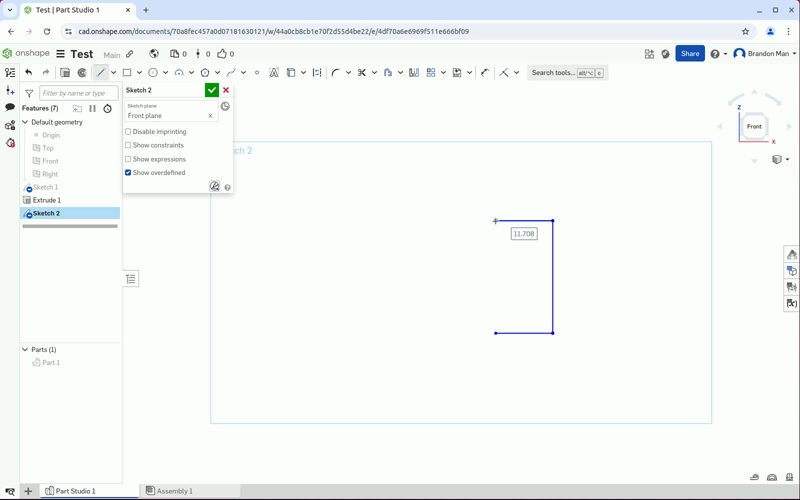
mouse_move(495, 333)
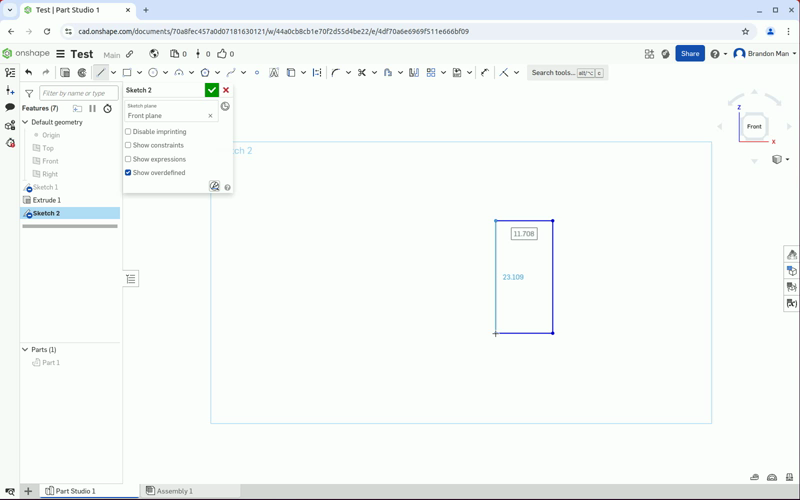
key_up(shift)
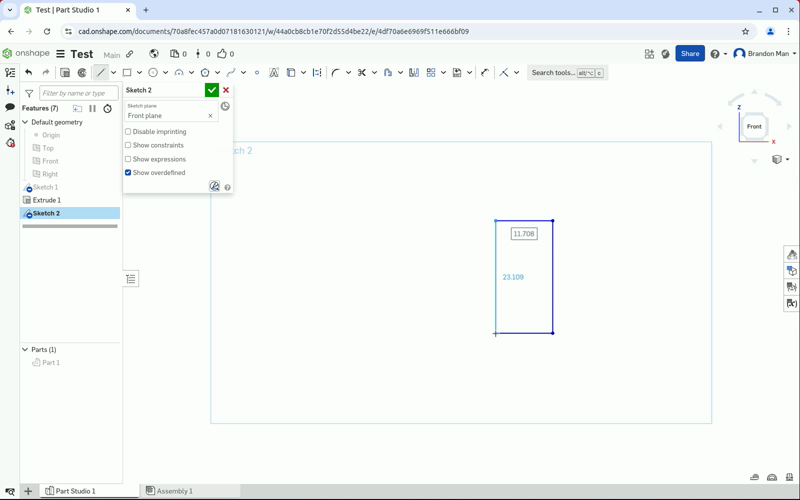
click(495, 333)
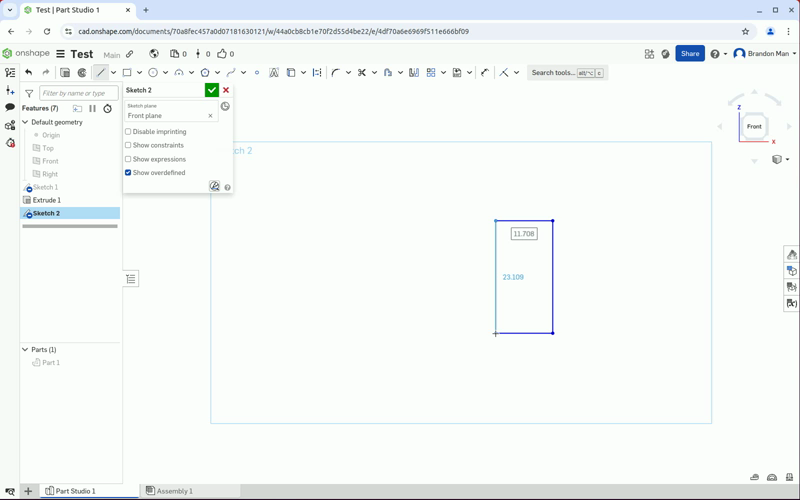
key(esc)
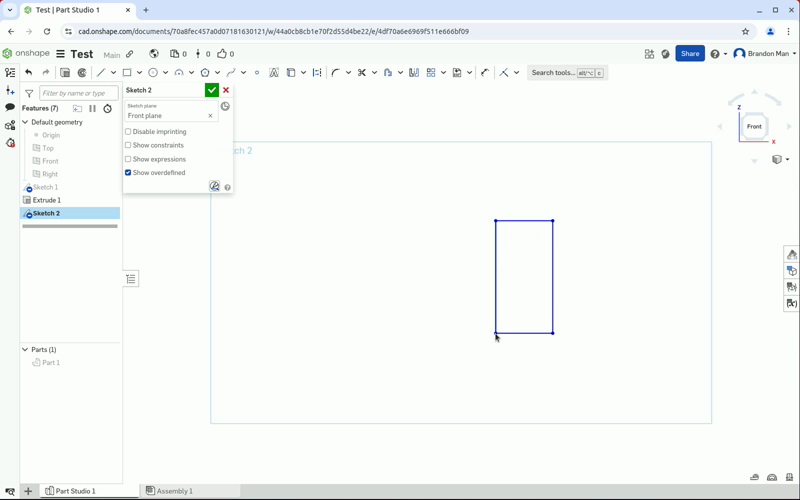
mouse_move(518, 250)
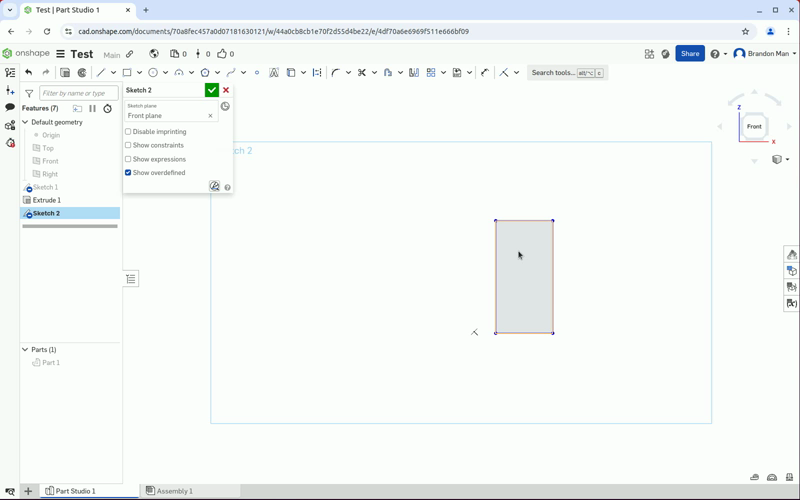
click(518, 250)
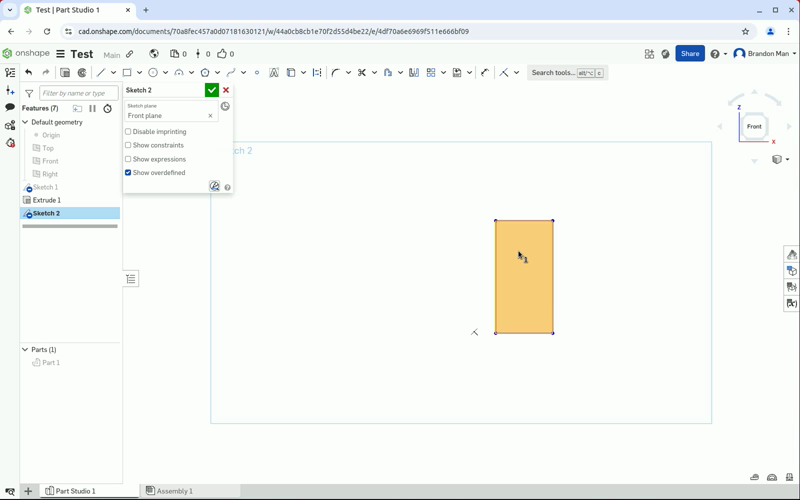
mouse_move(73, 352)
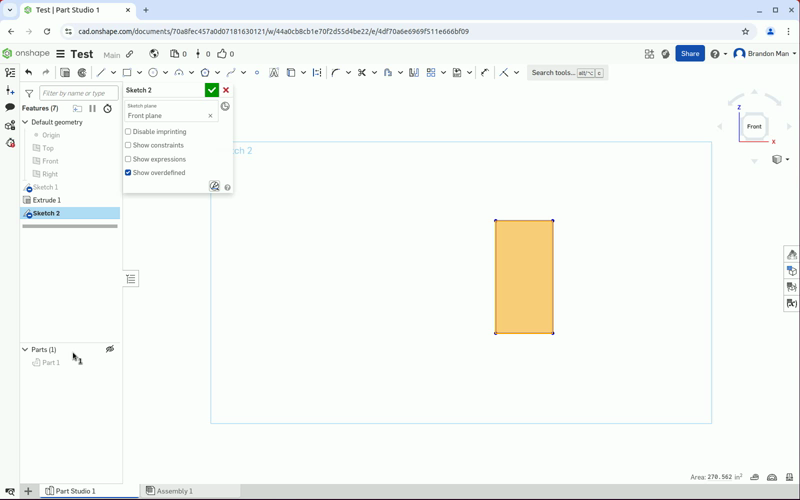
key(shift+y)
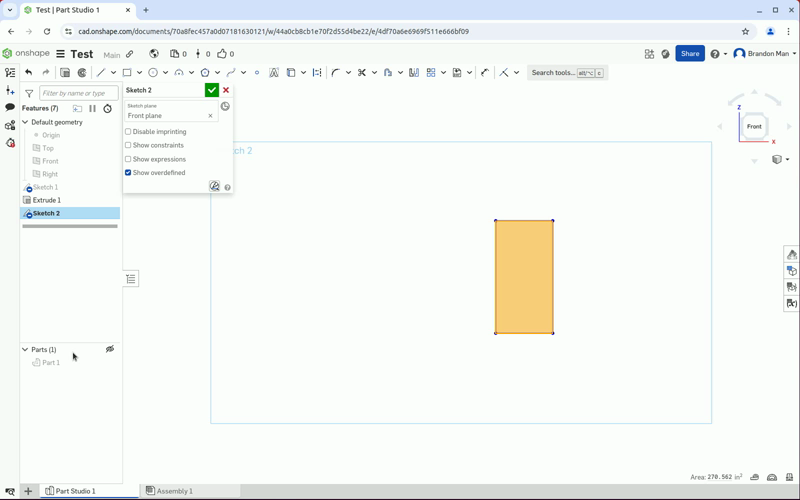
key(shift+e)
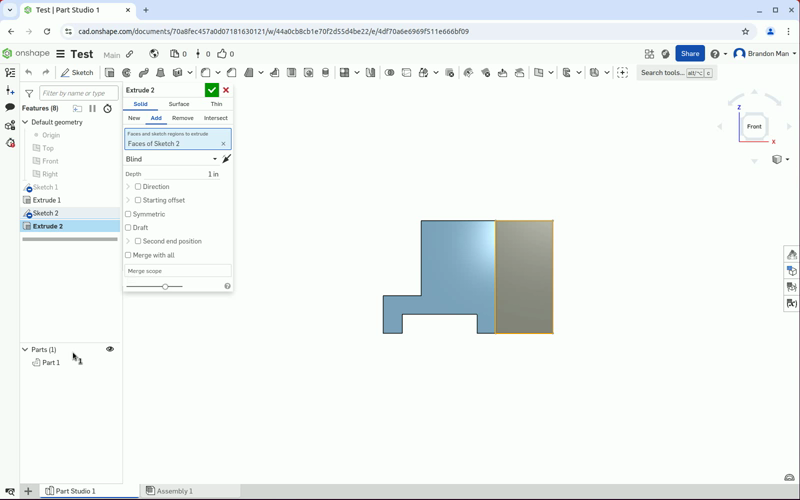
mouse_move(143, 106)
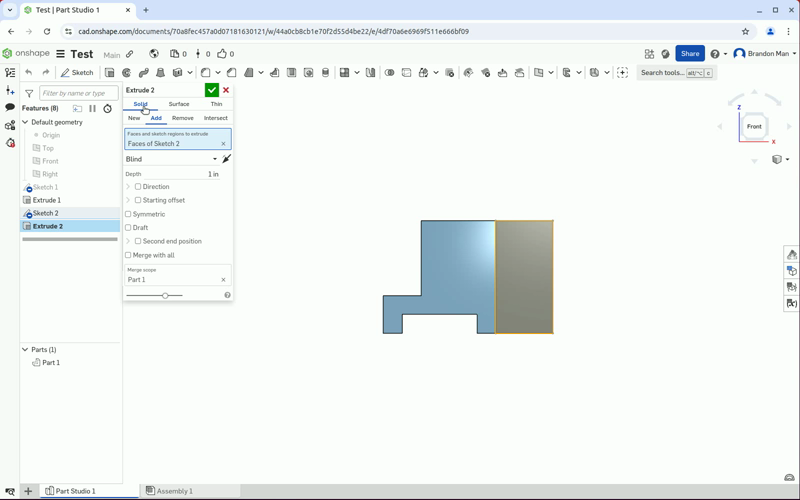
click(143, 106)
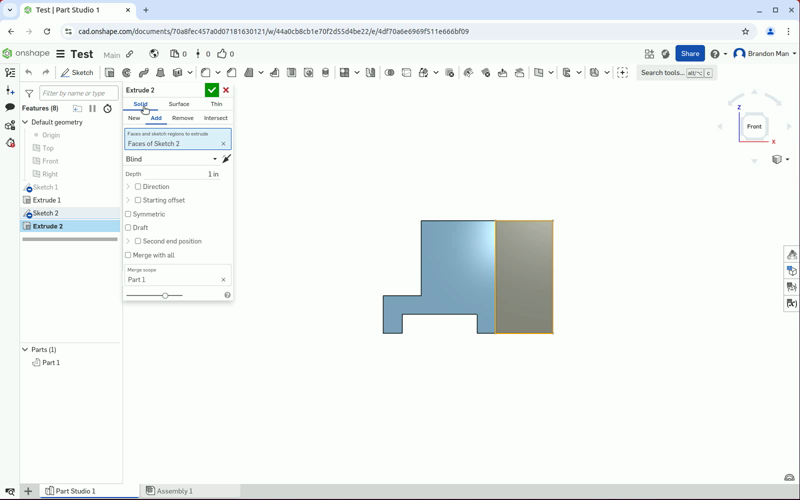
mouse_move(137, 120)
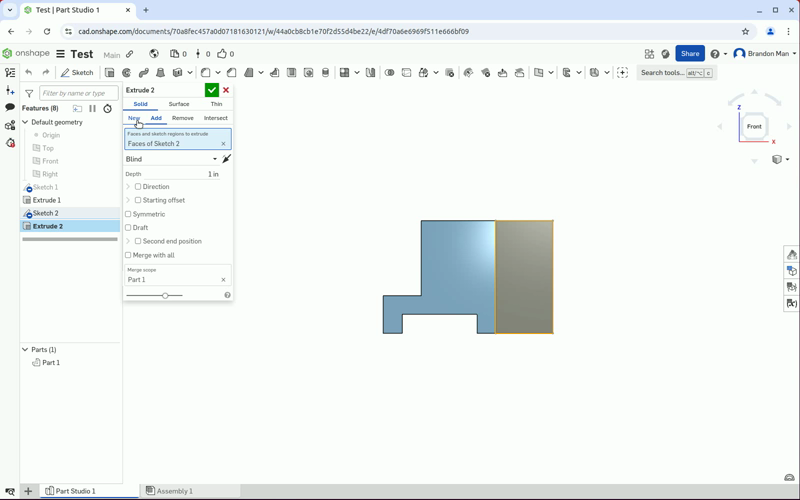
click(137, 120)
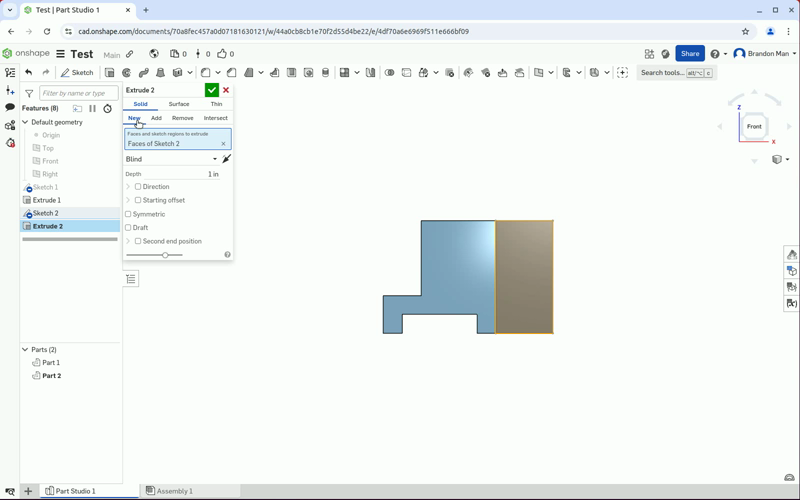
key(tab, 4)
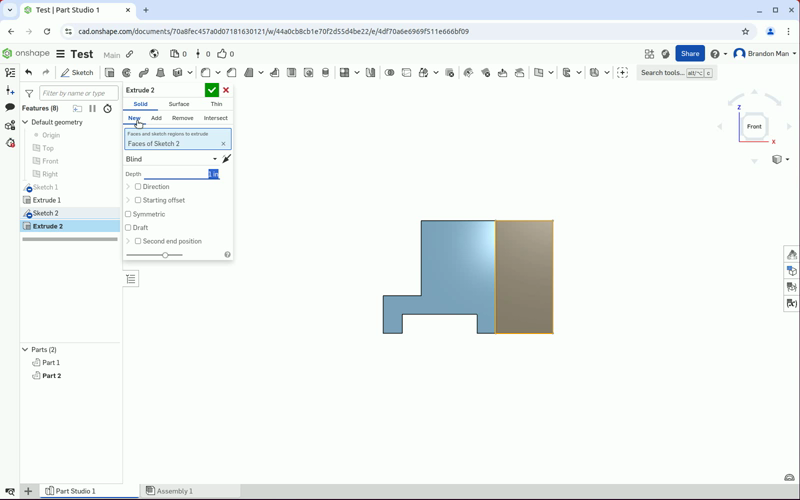
text(3.851)
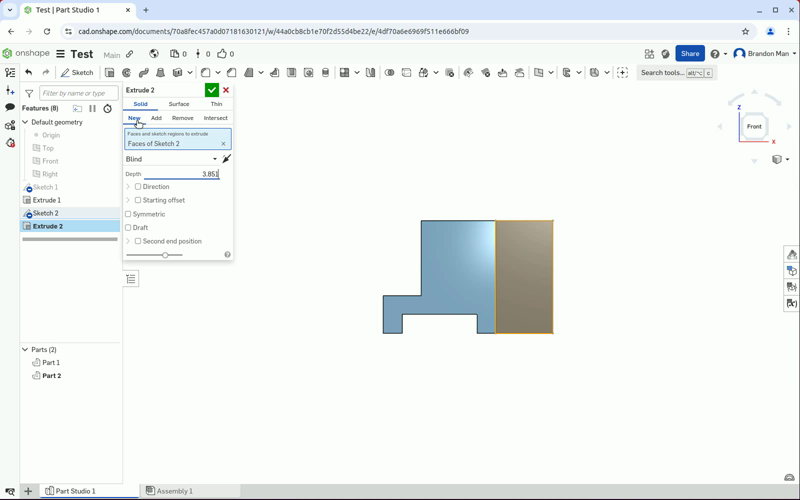
key(enter)
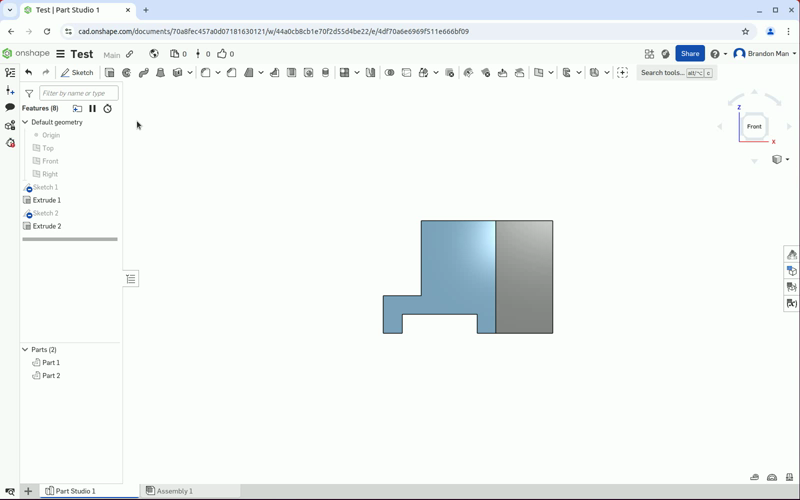
key(shift+h)
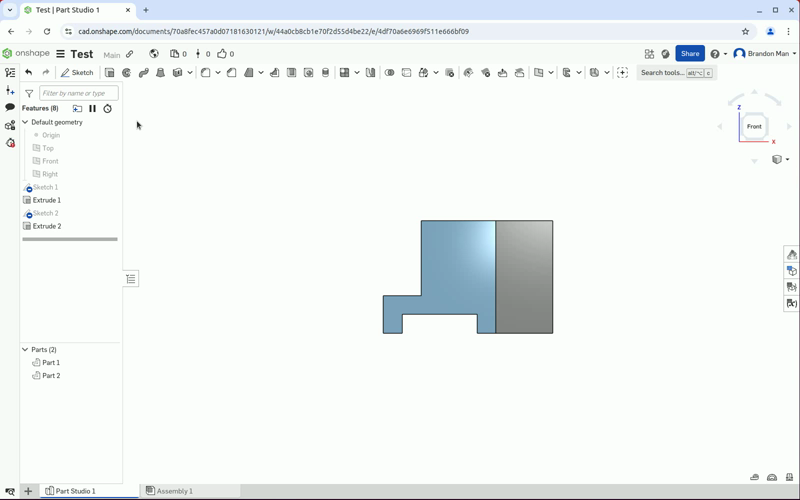
key(shift+h)
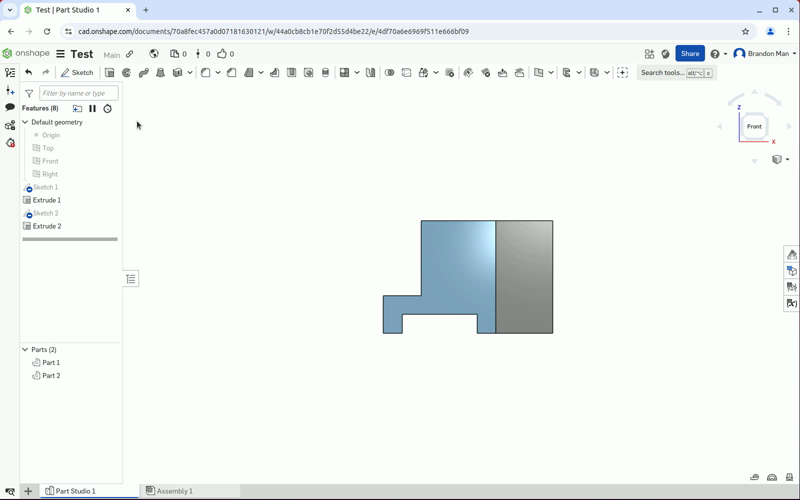
mouse_move(73, 189)
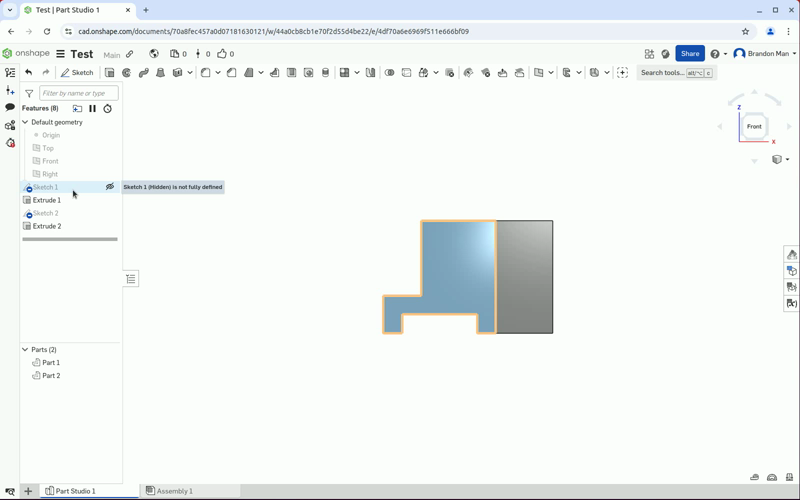
click(73, 189)
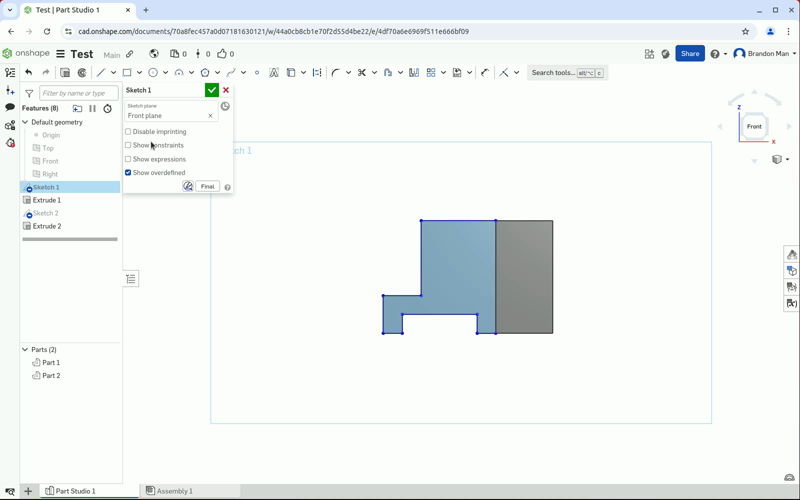
mouse_move(229, 92)
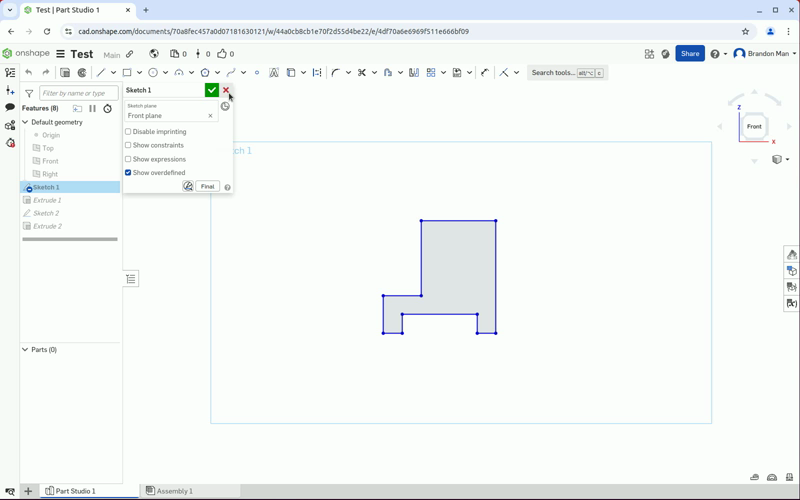
click(229, 92)
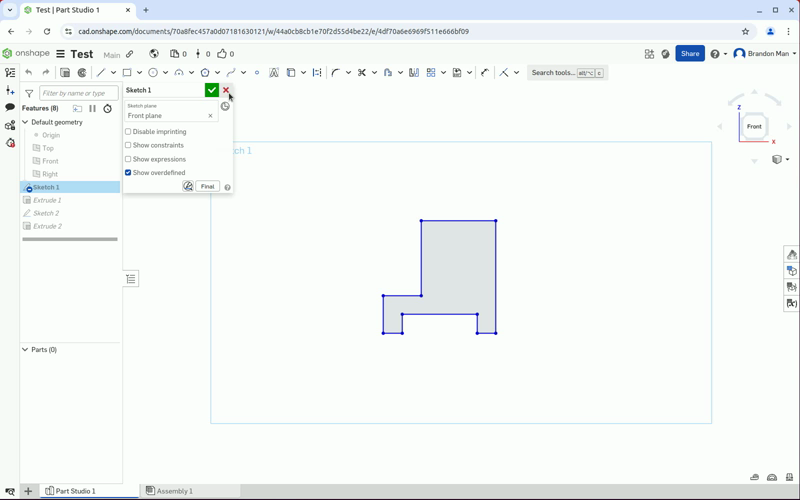
key(shift+s)
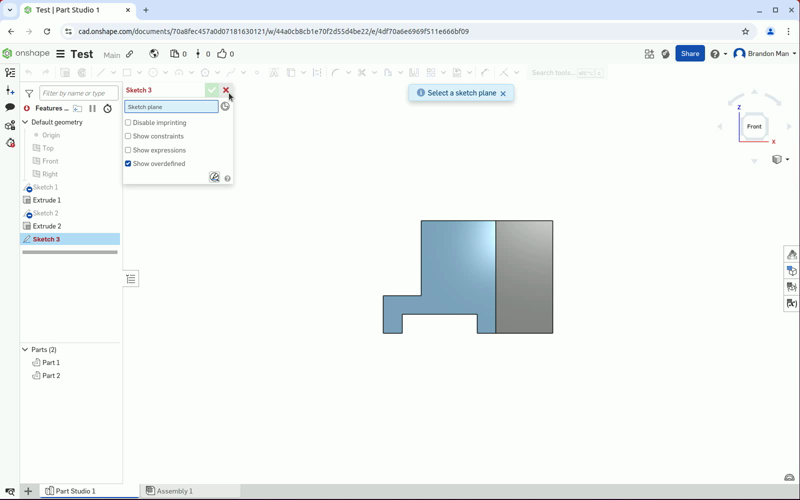
mouse_move(73, 163)
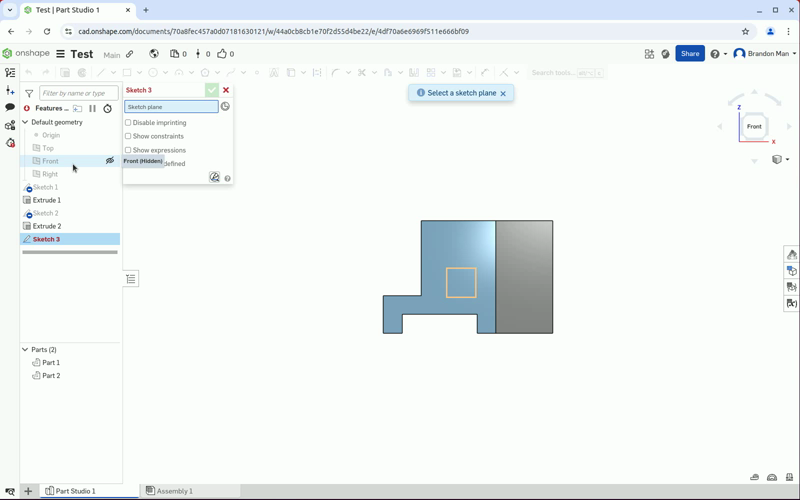
click(73, 163)
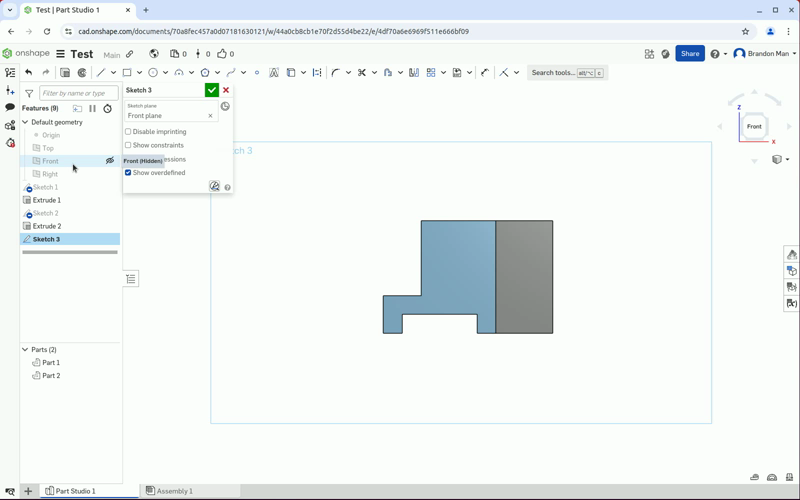
mouse_move(73, 352)
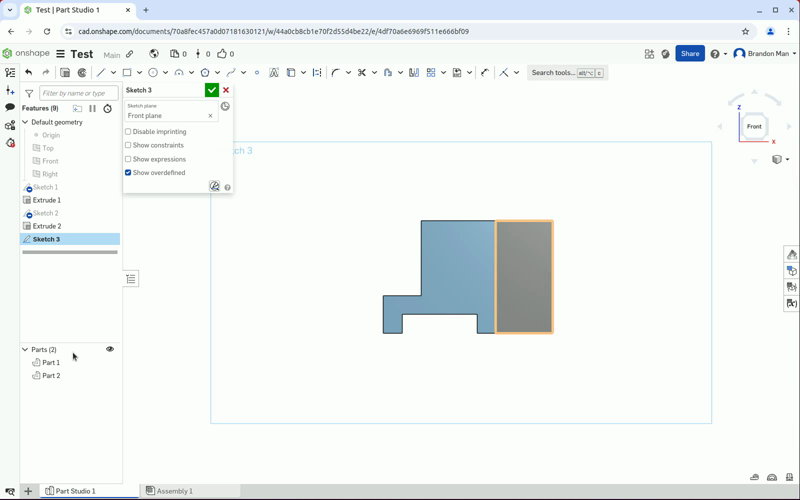
key(y)
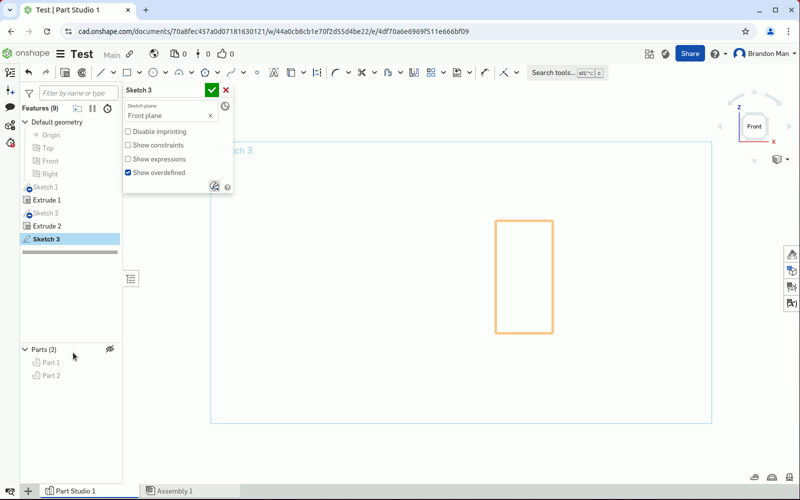
key(l)
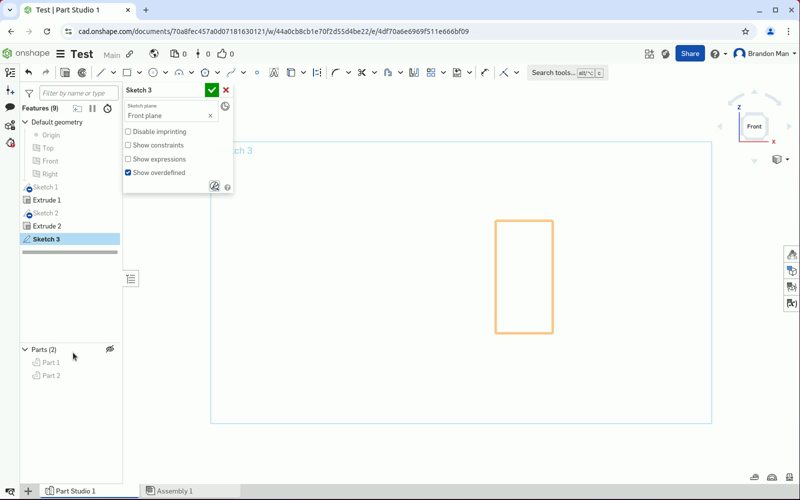
key_down(shift)
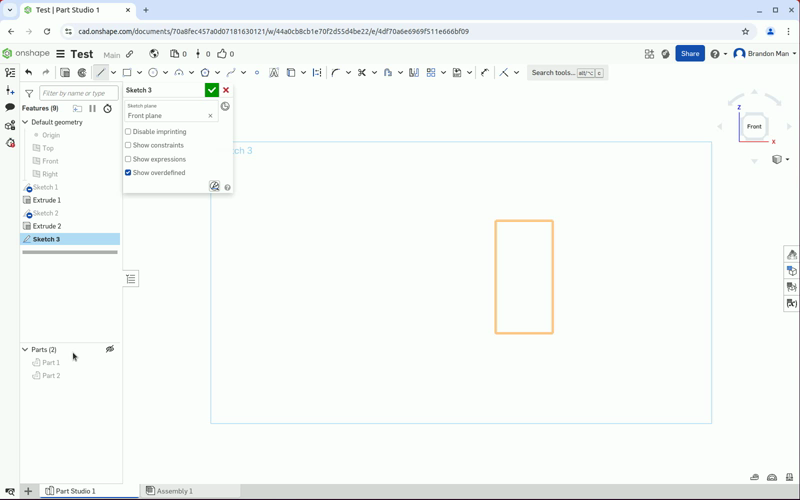
mouse_move(383, 295)
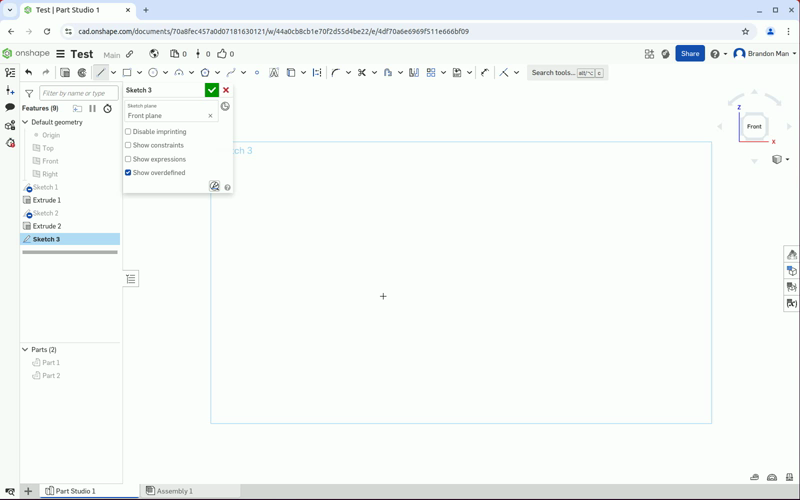
click(383, 295)
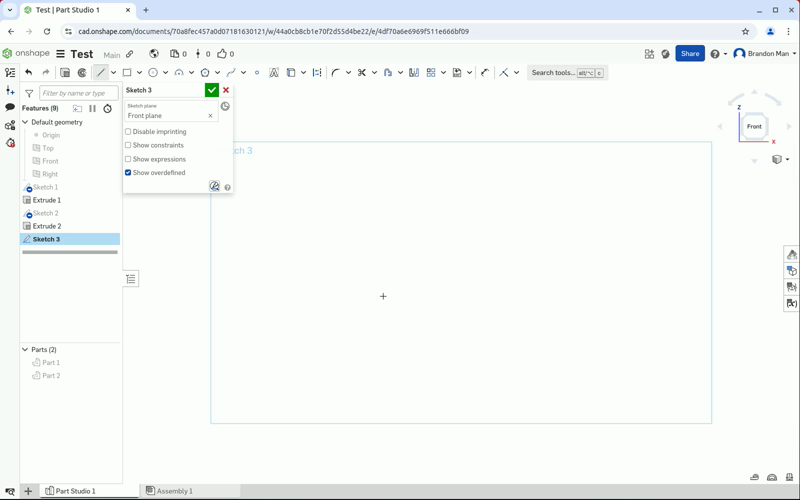
key_up(shift)
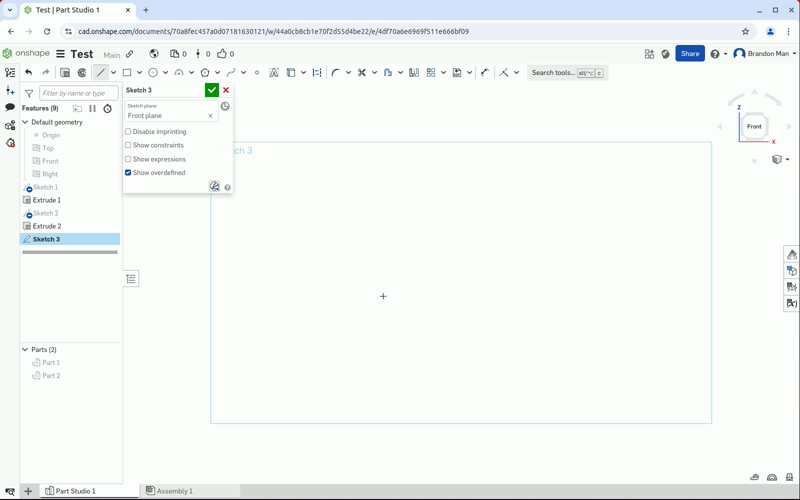
key_down(shift)
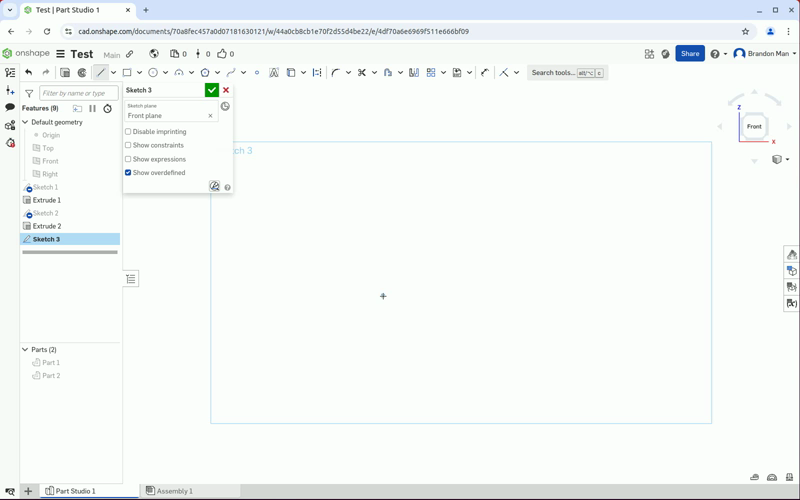
mouse_move(413, 295)
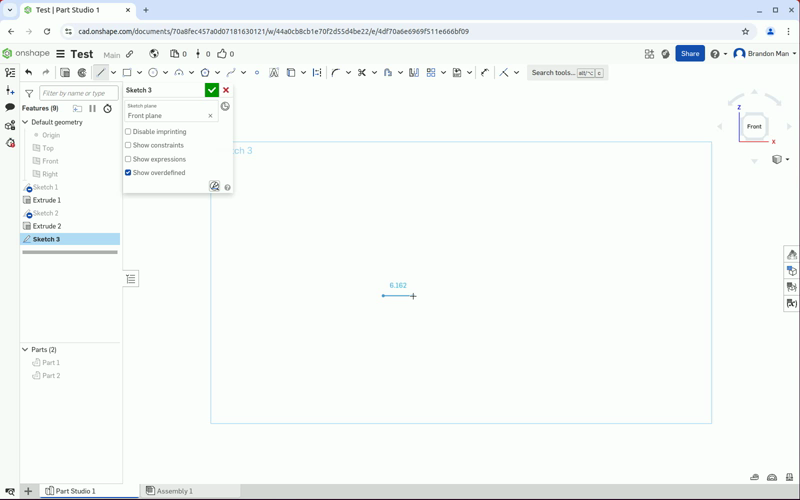
mouse_move(421, 295)
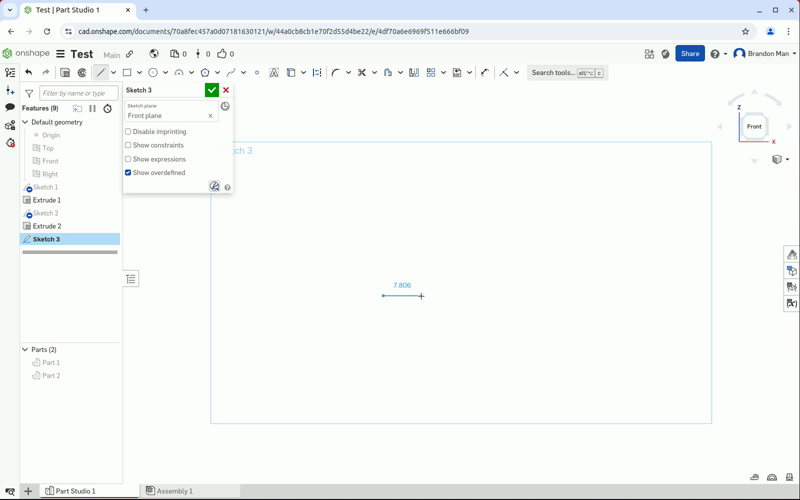
click(421, 295)
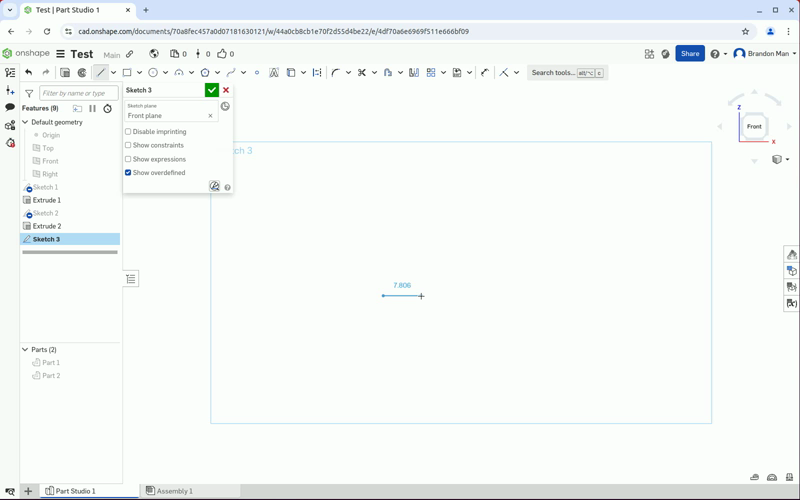
key_up(shift)
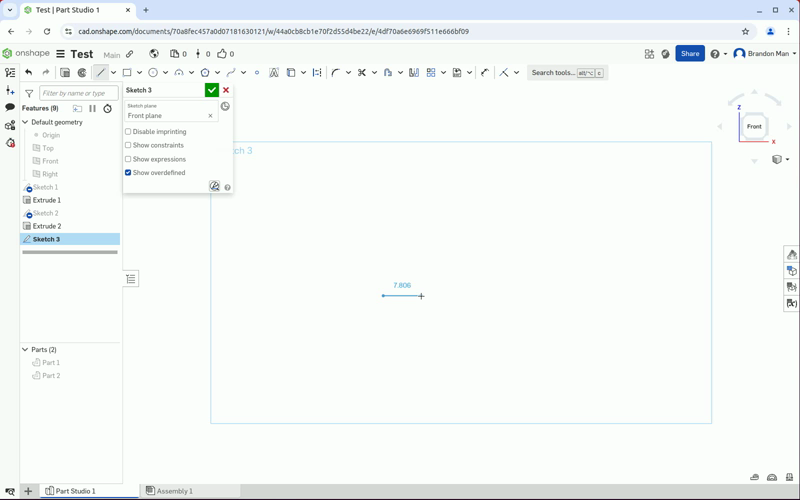
key_down(shift)
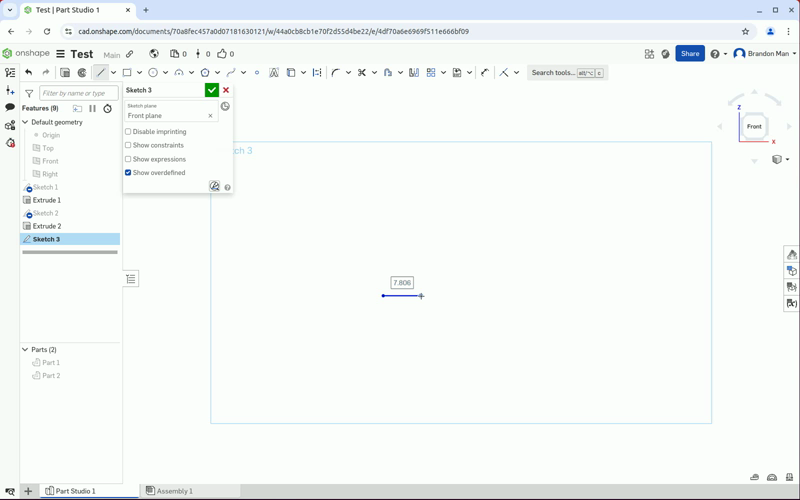
mouse_move(421, 220)
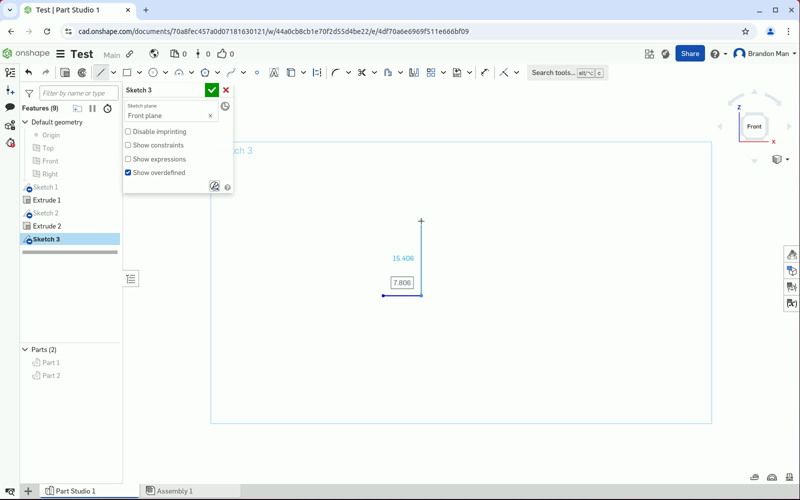
click(421, 220)
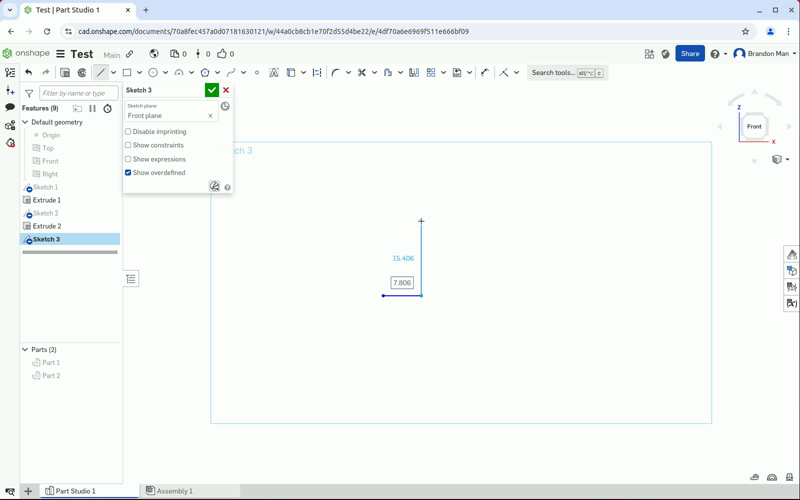
key_up(shift)
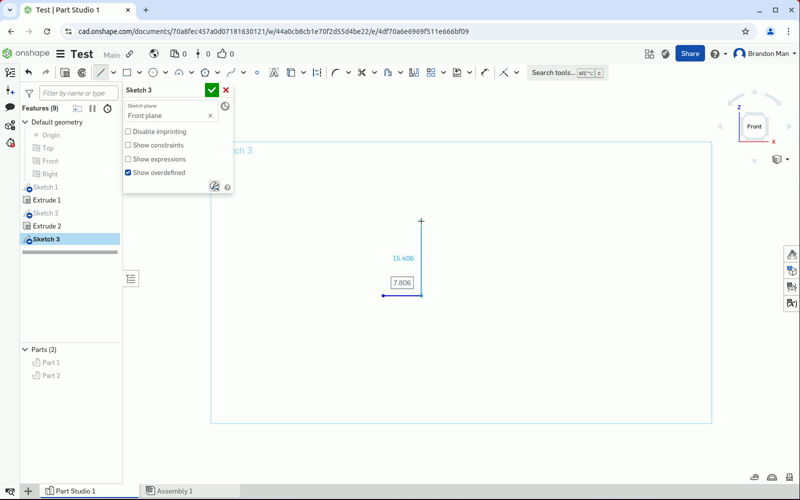
key_down(shift)
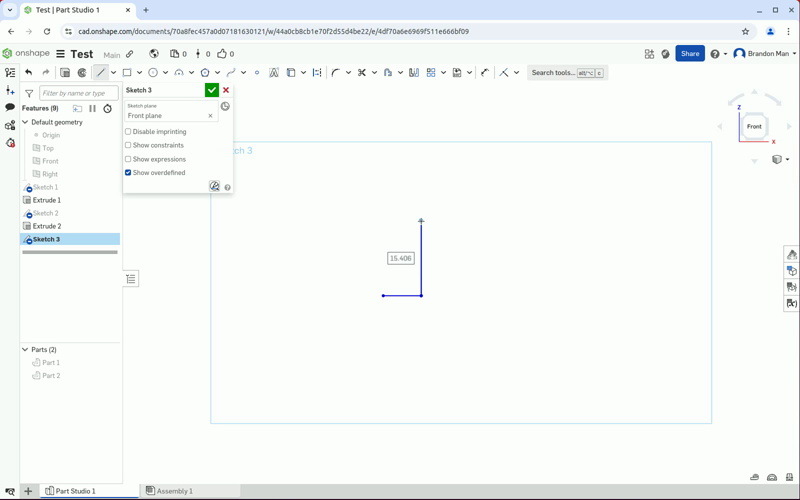
mouse_move(451, 220)
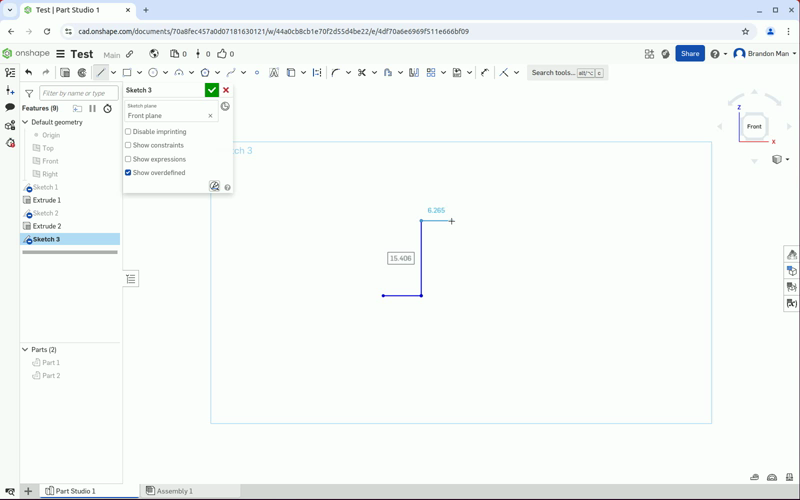
mouse_move(383, 220)
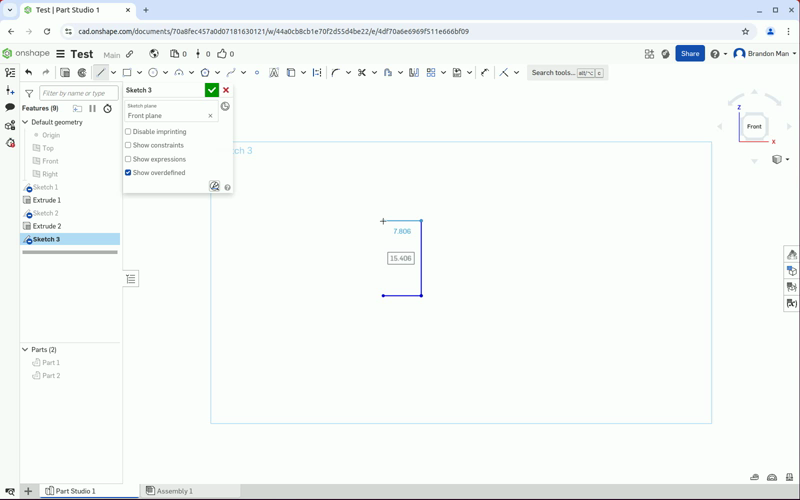
click(383, 220)
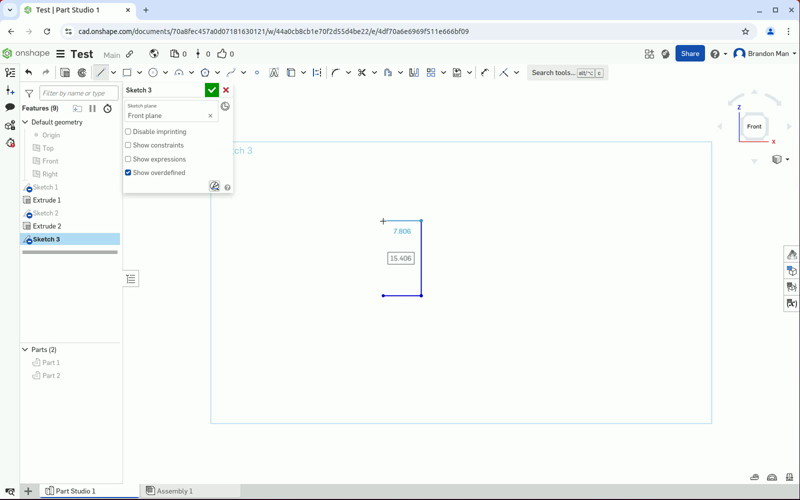
key_up(shift)
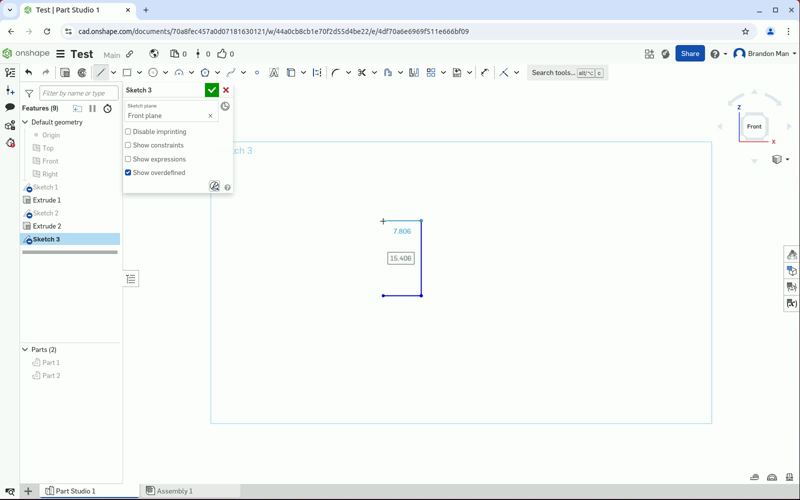
key_down(shift)
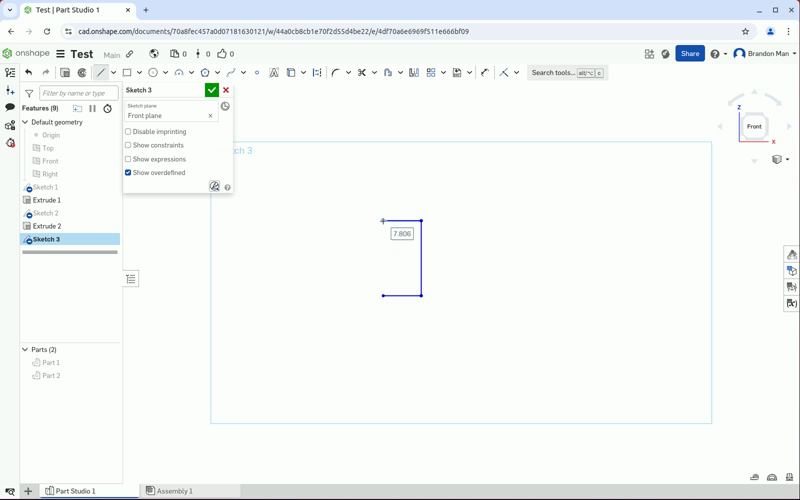
mouse_move(383, 295)
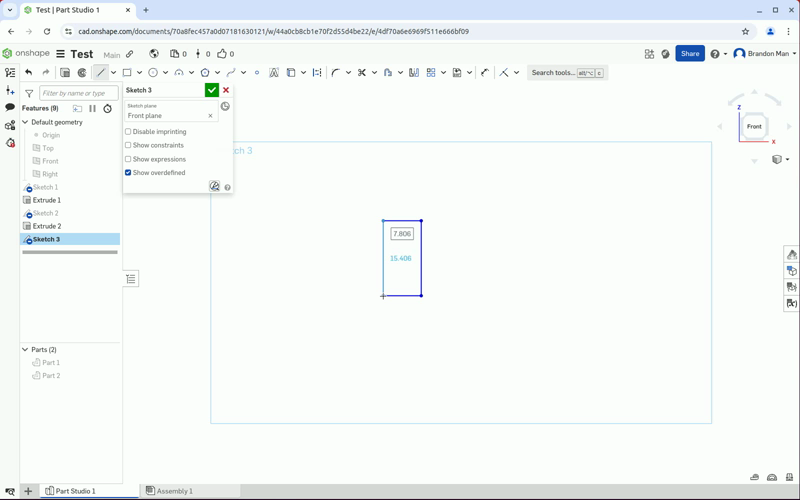
key_up(shift)
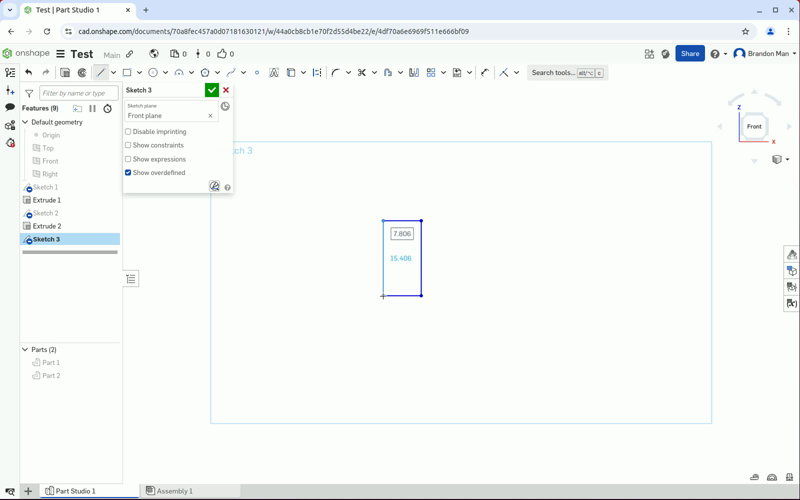
click(383, 295)
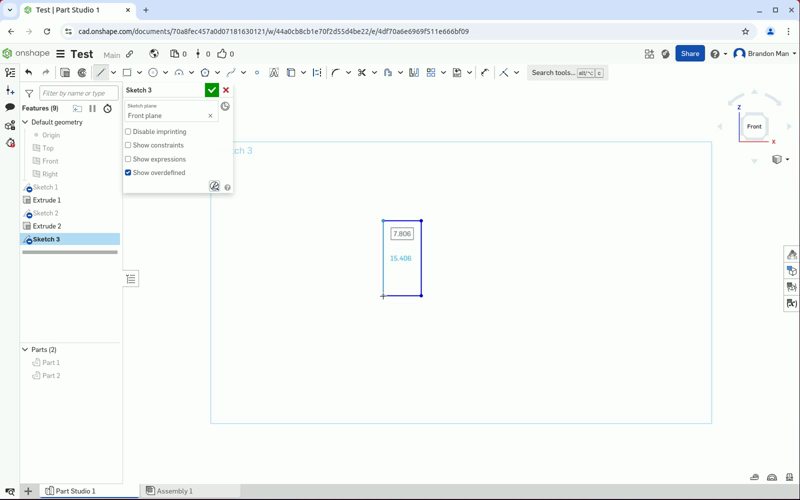
key(esc)
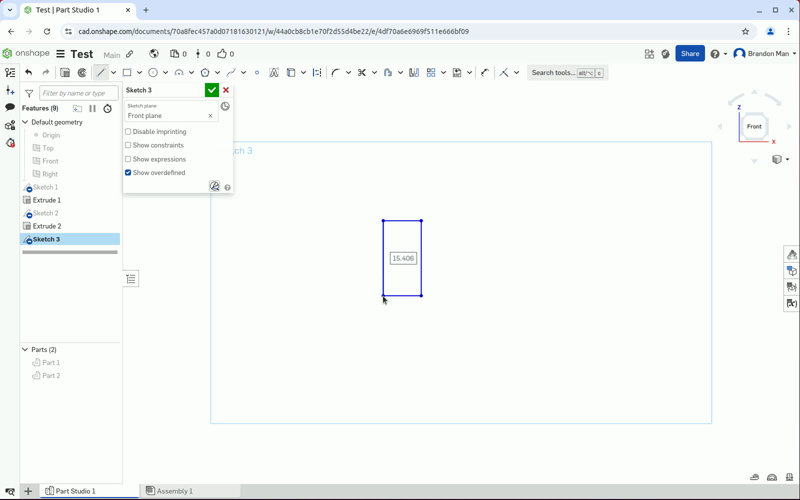
mouse_move(412, 280)
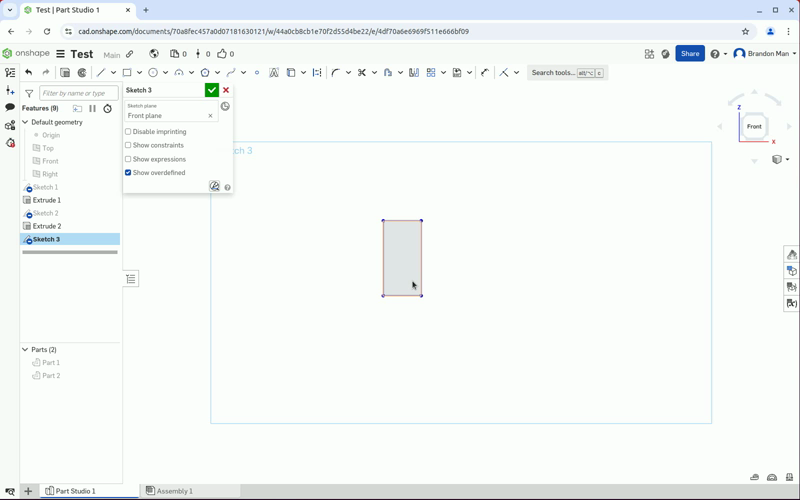
click(412, 280)
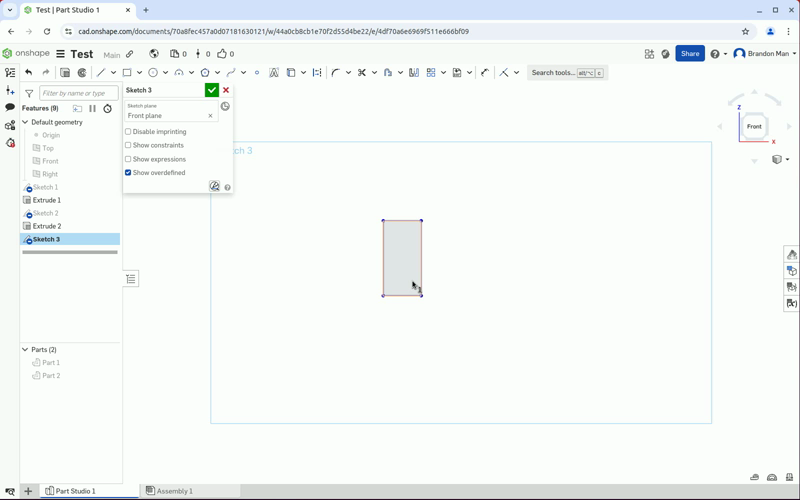
mouse_move(73, 352)
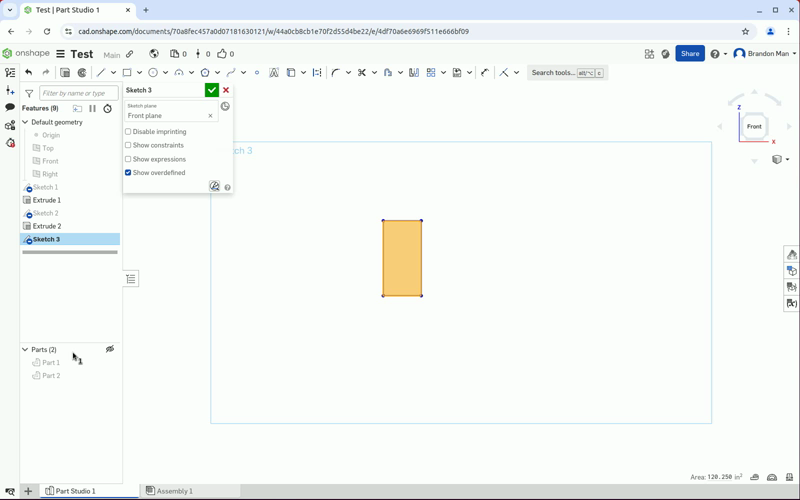
key(shift+y)
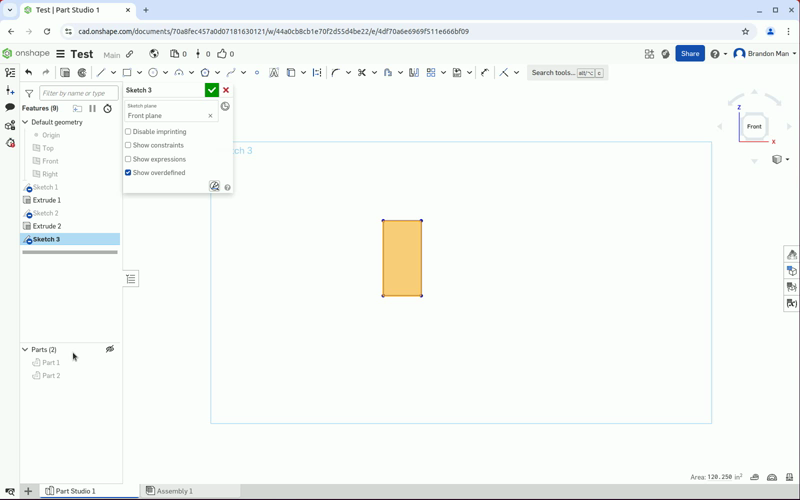
key(shift+e)
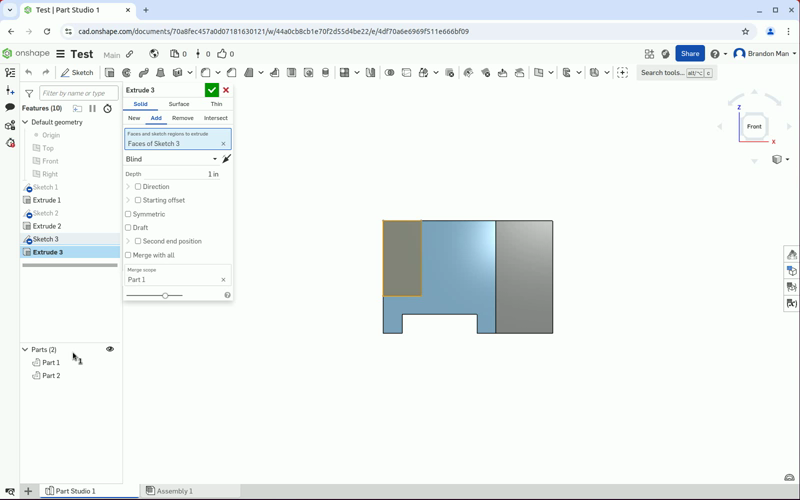
mouse_move(143, 106)
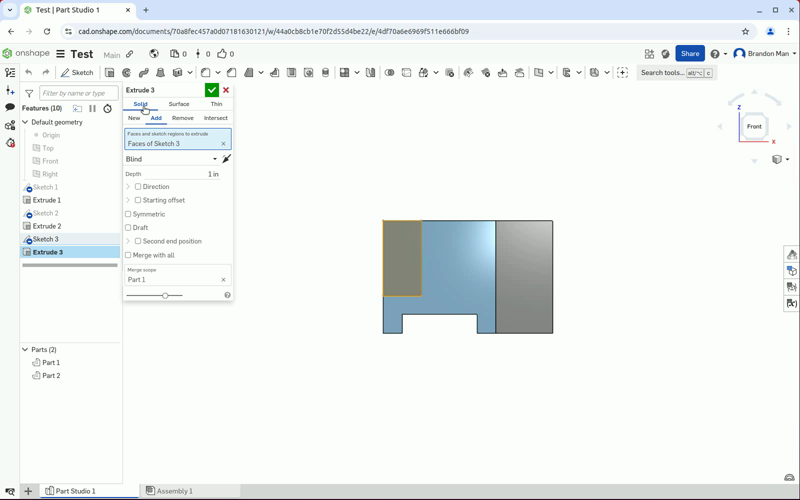
click(143, 106)
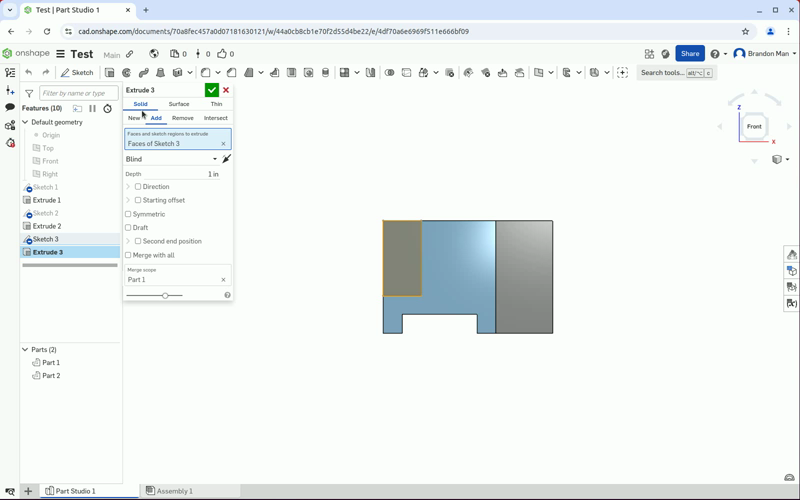
mouse_move(137, 120)
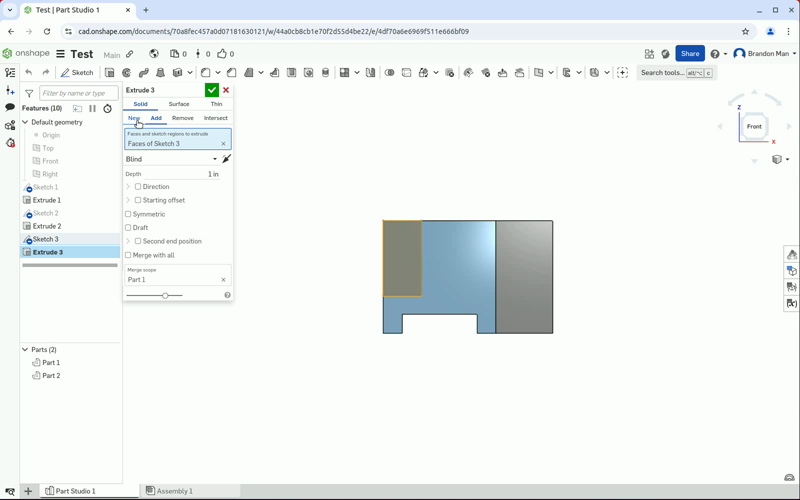
click(137, 120)
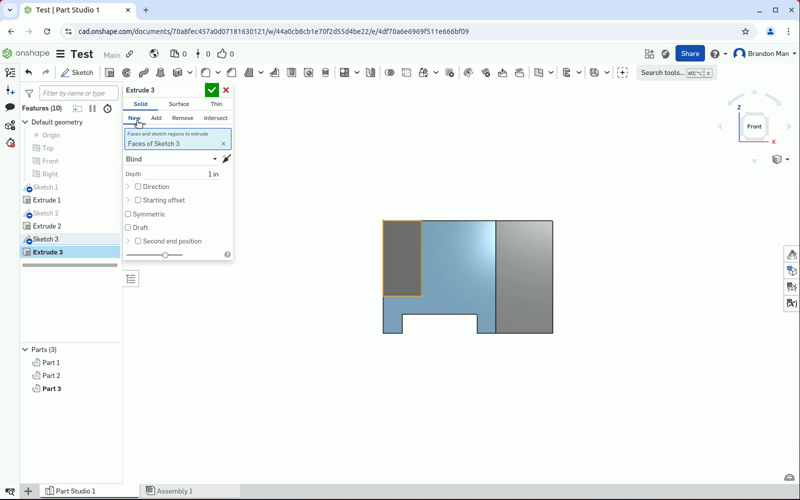
key(tab, 4)
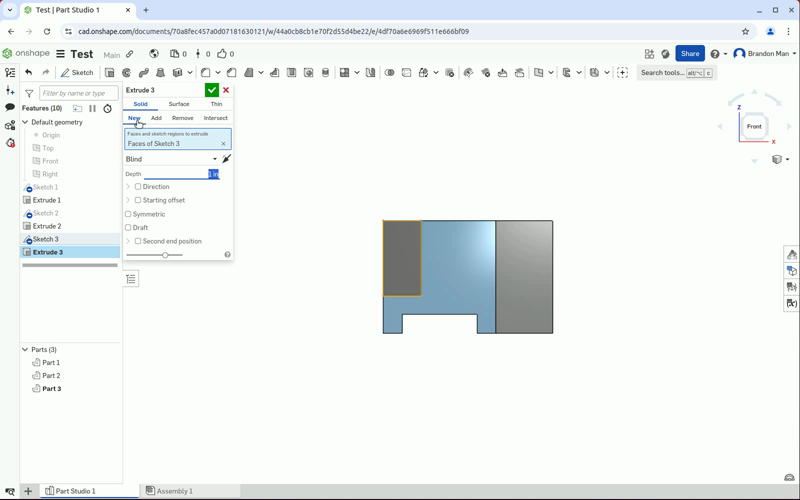
text(11.554)
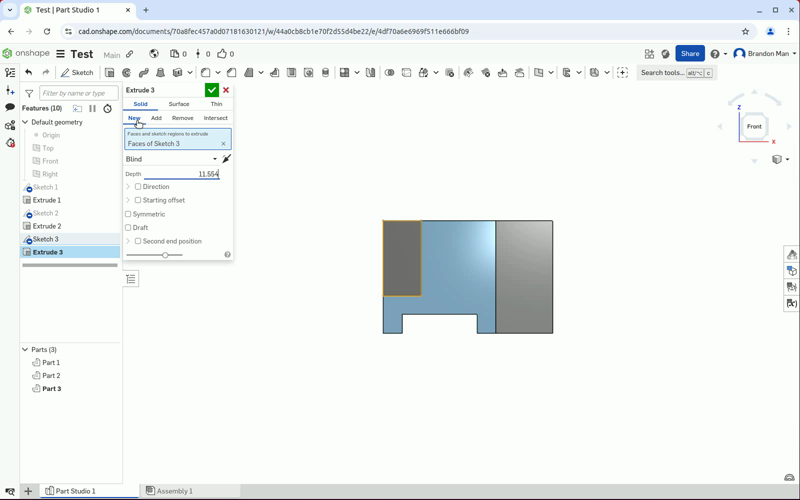
key(enter)
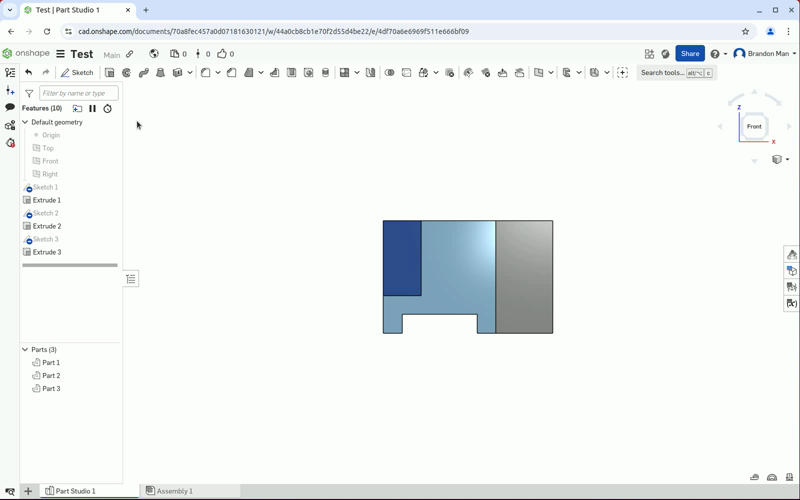
key(shift+h)
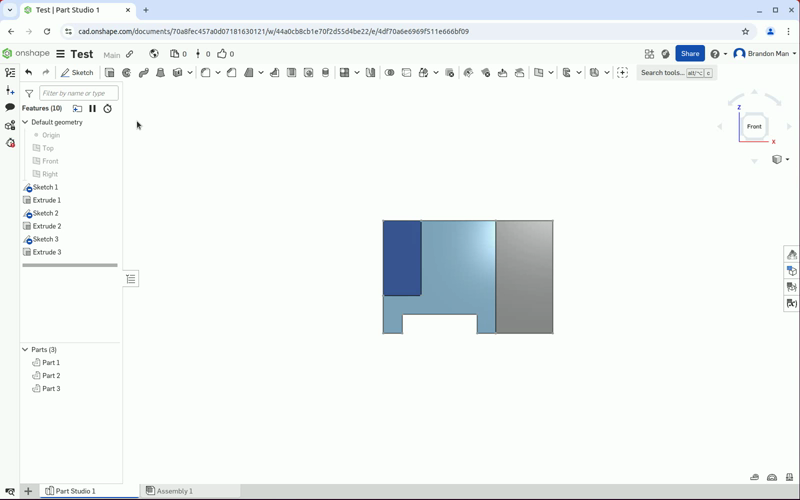
key(shift+h)
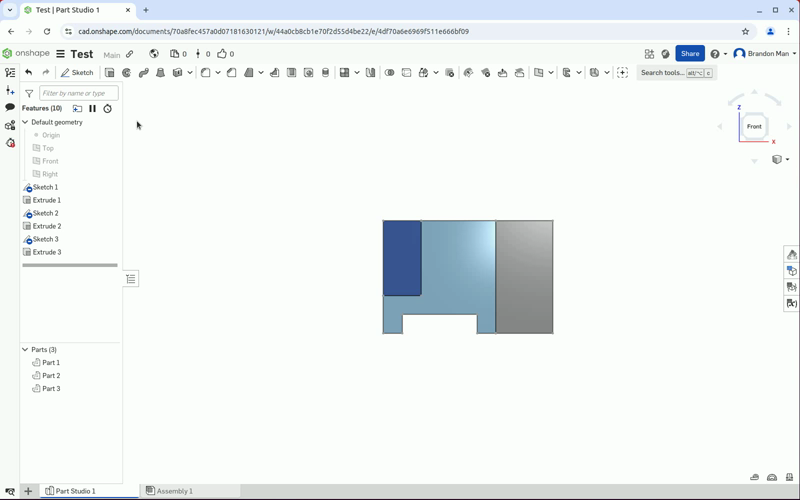
key(shift+7)
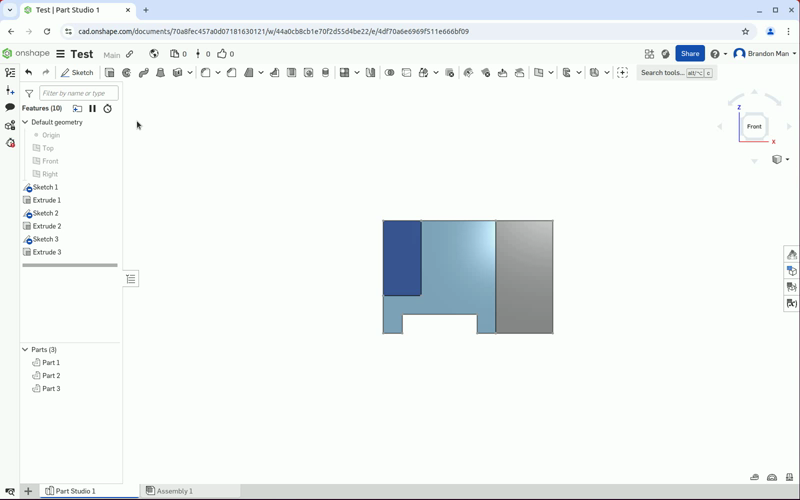
key(left, 2)
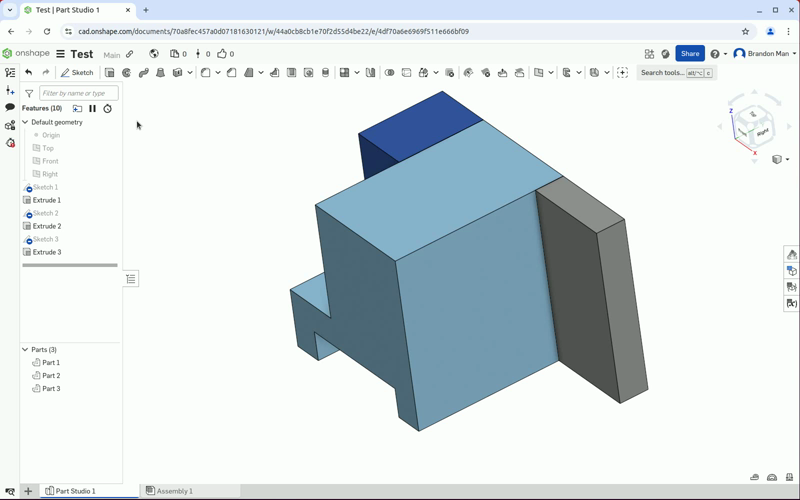
key(down, 2)
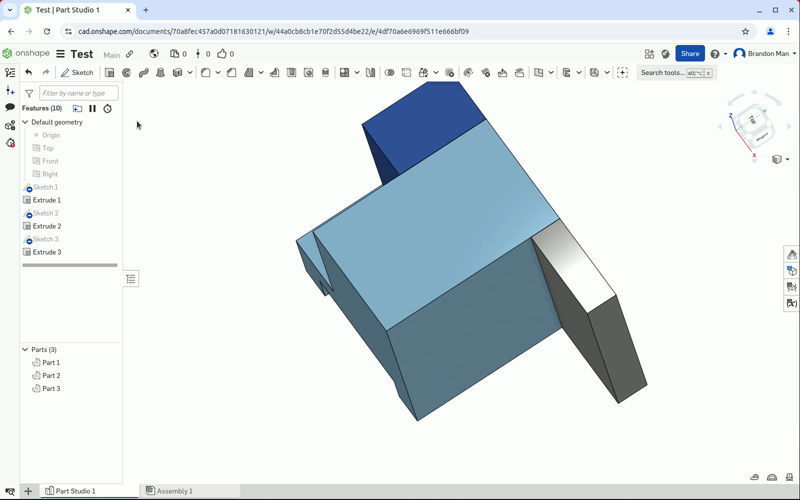
key(up, 2)
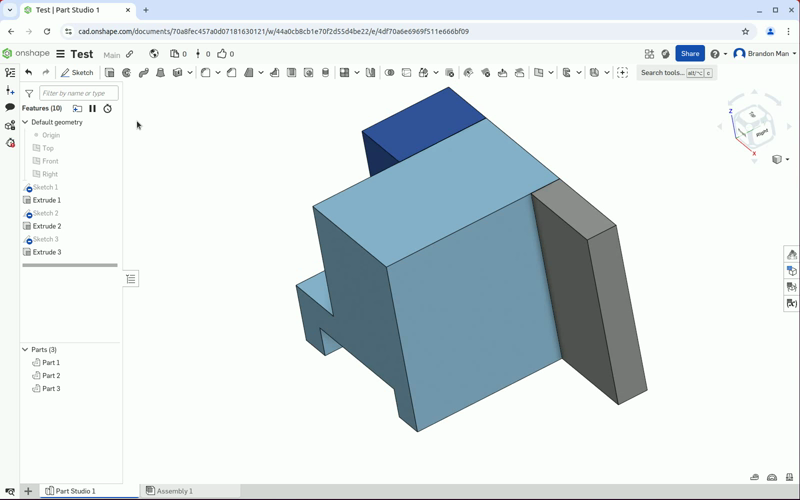
key(right, 2)
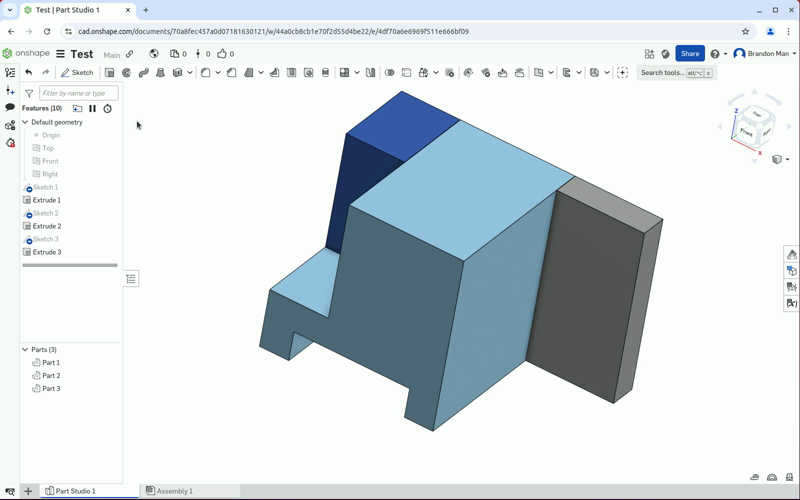
mouse_move(73, 189)
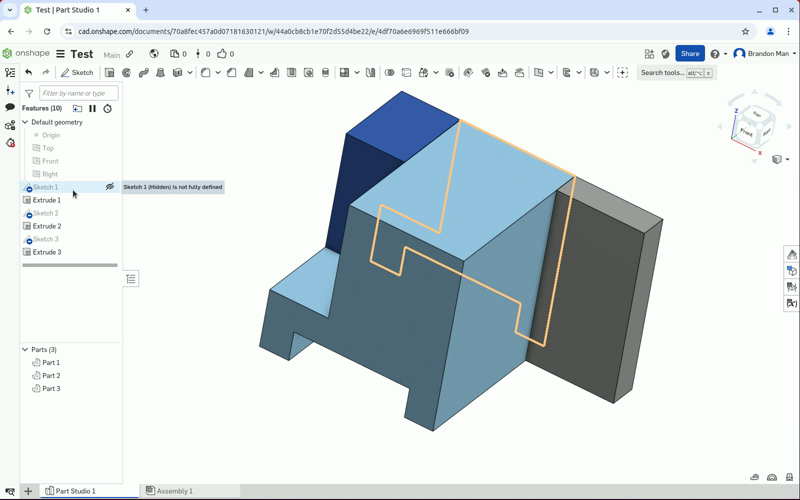
click(73, 189)